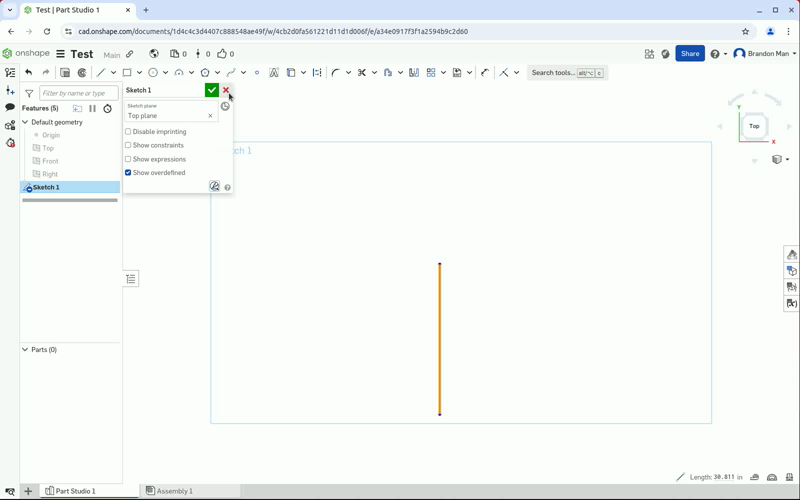
key(shift+h)
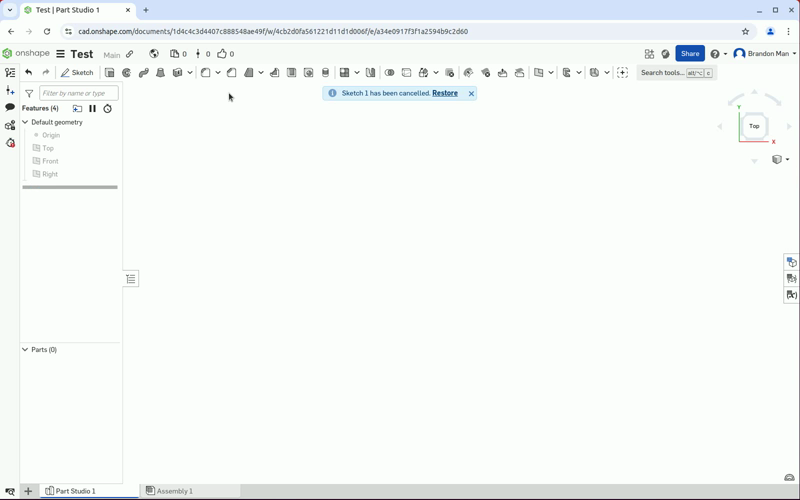
mouse_move(73, 352)
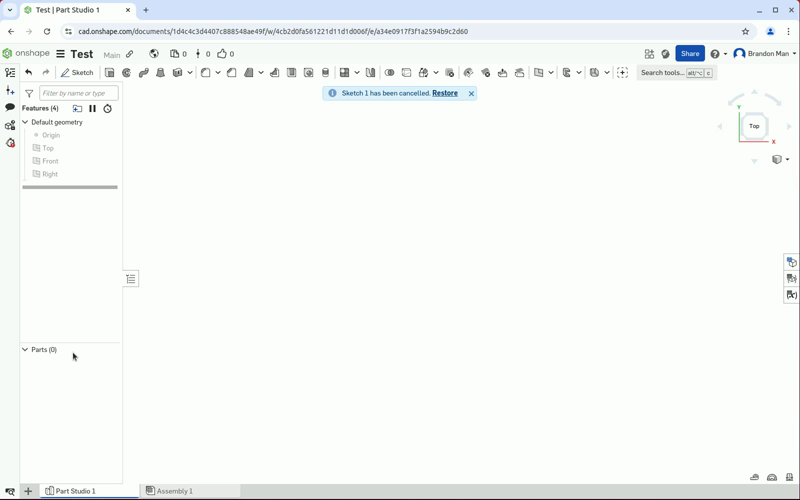
key(y)
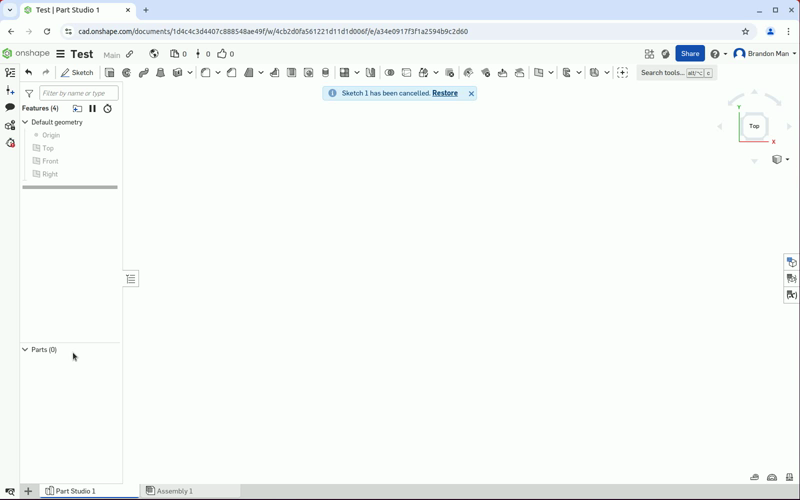
key(shift+p)
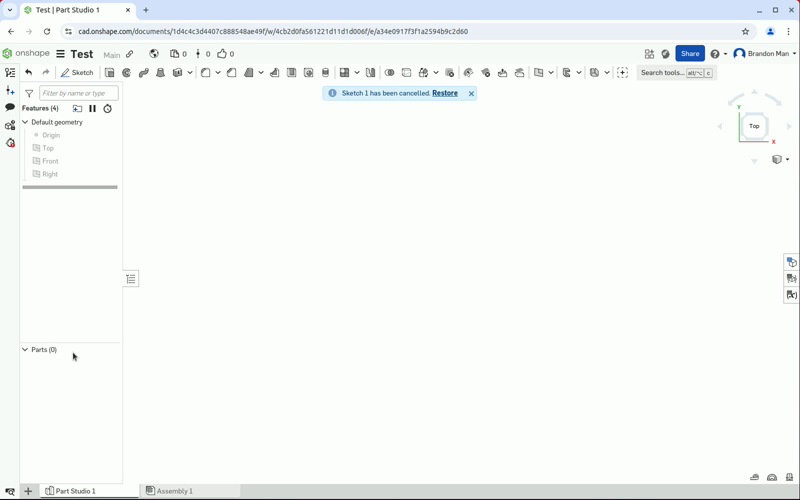
key(space)
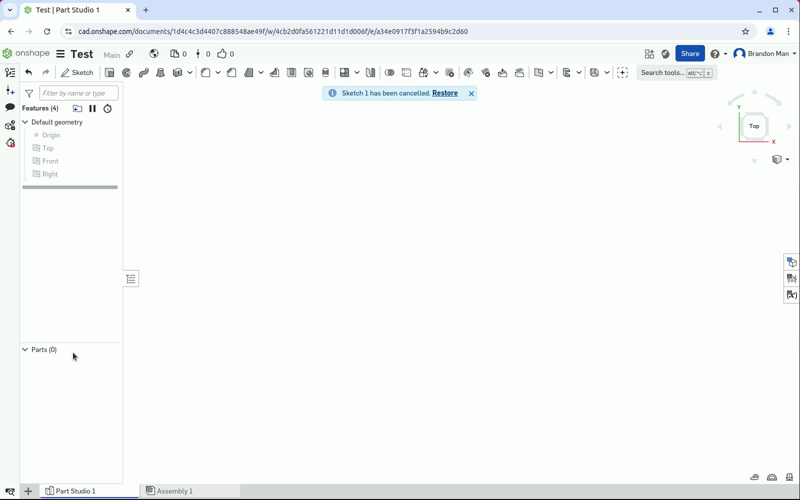
key_down(shift)
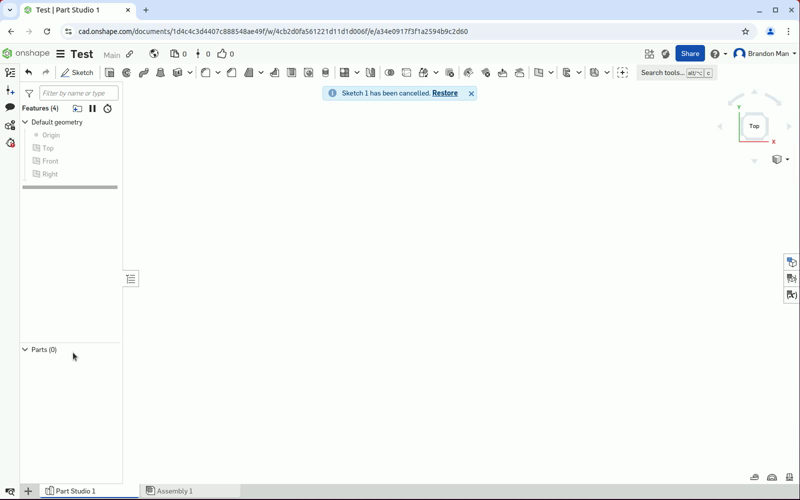
key(up)
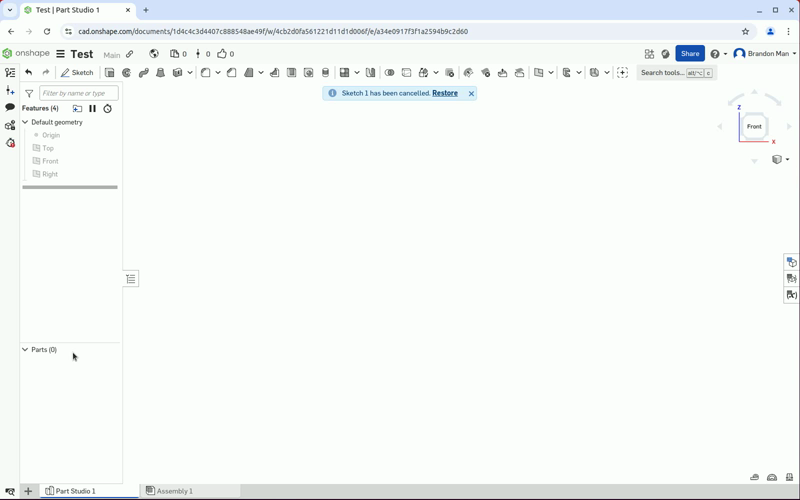
key_up(shift)
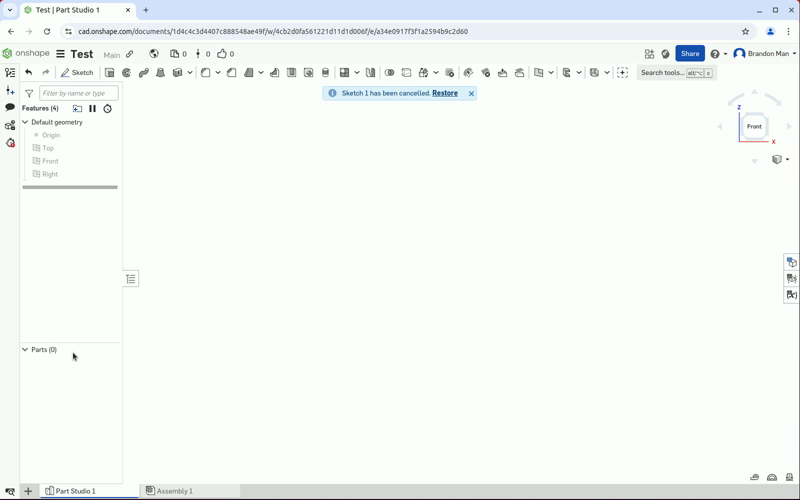
mouse_move(73, 352)
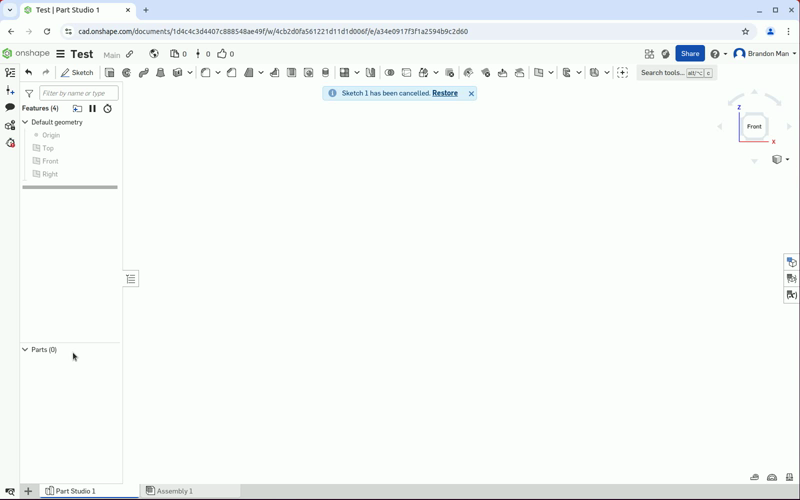
key(shift+y)
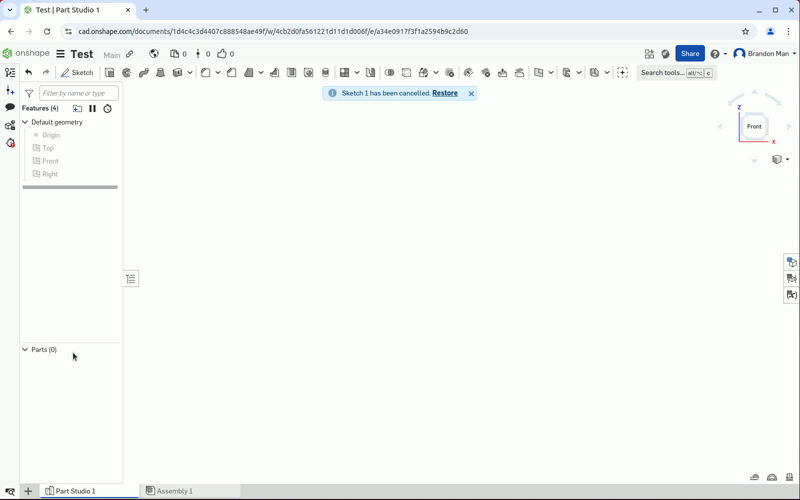
key(shift+s)
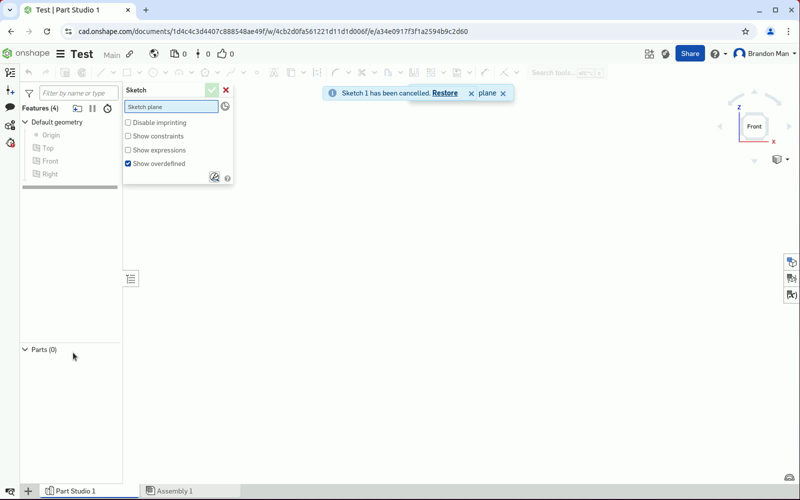
mouse_move(73, 163)
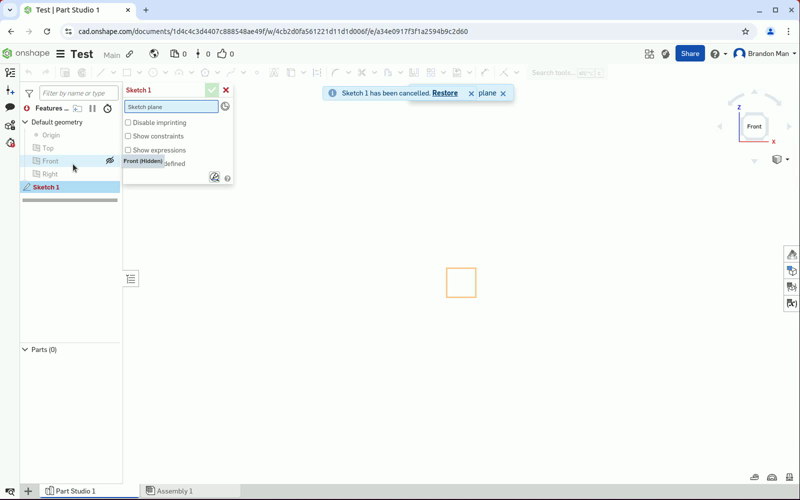
click(73, 163)
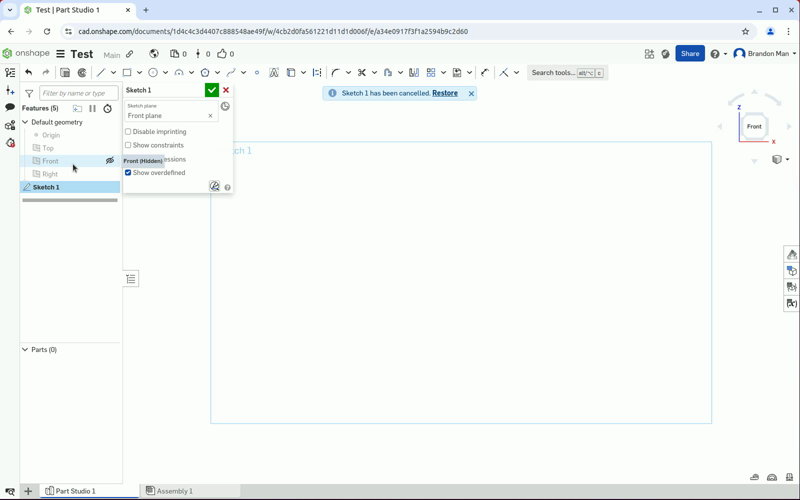
mouse_move(73, 352)
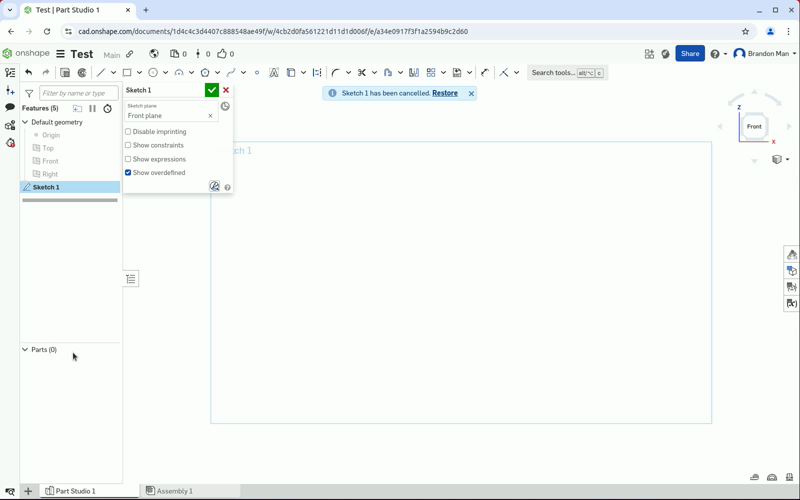
key(y)
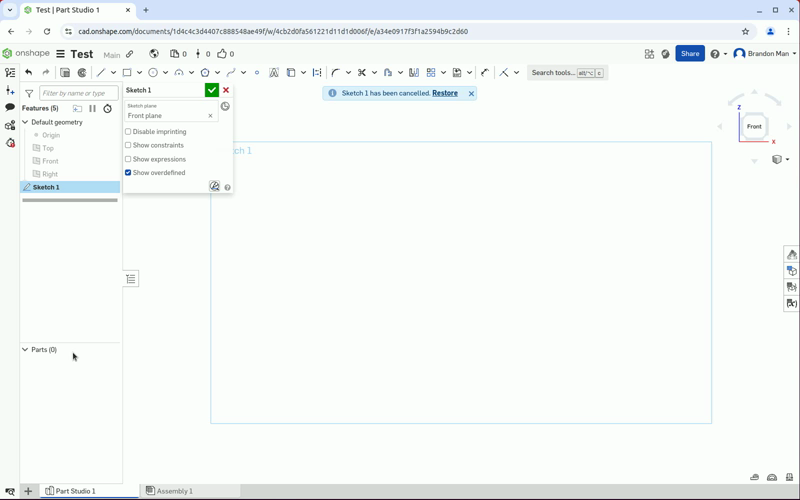
key(l)
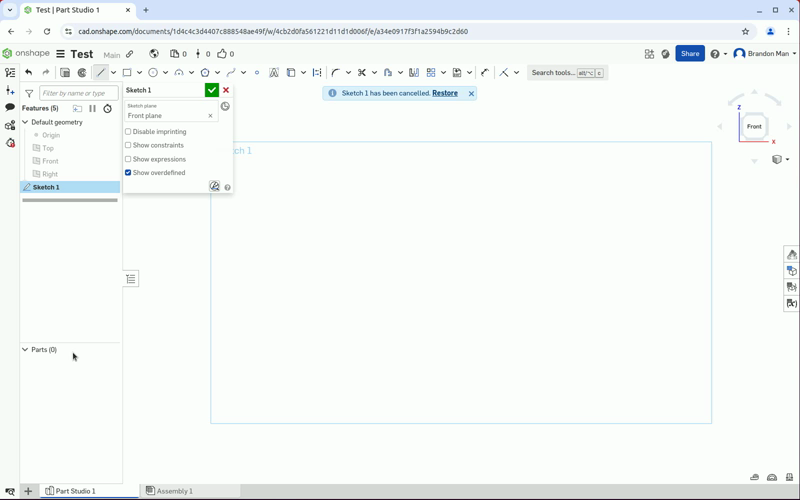
key_down(shift)
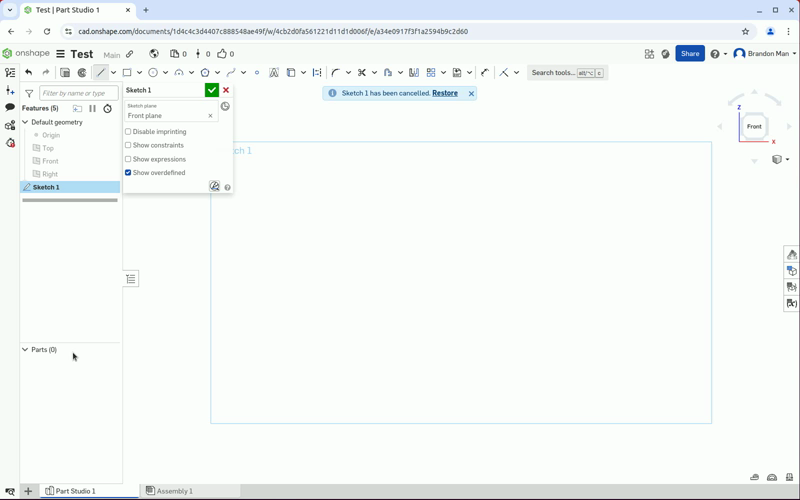
mouse_move(433, 292)
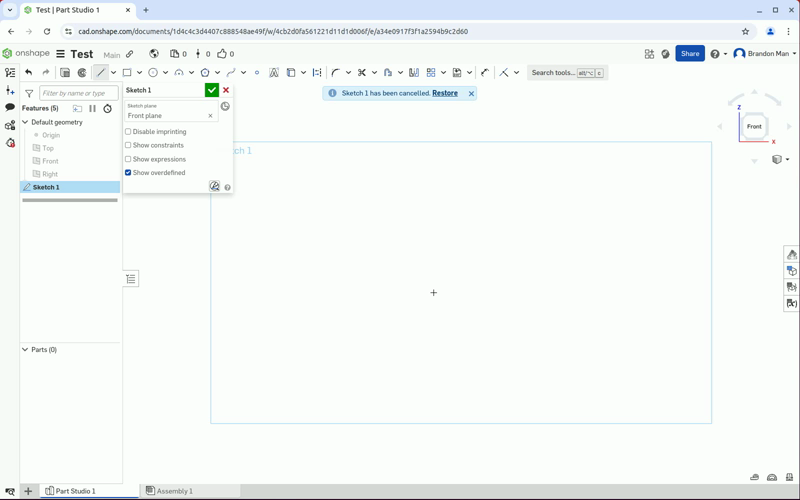
click(433, 292)
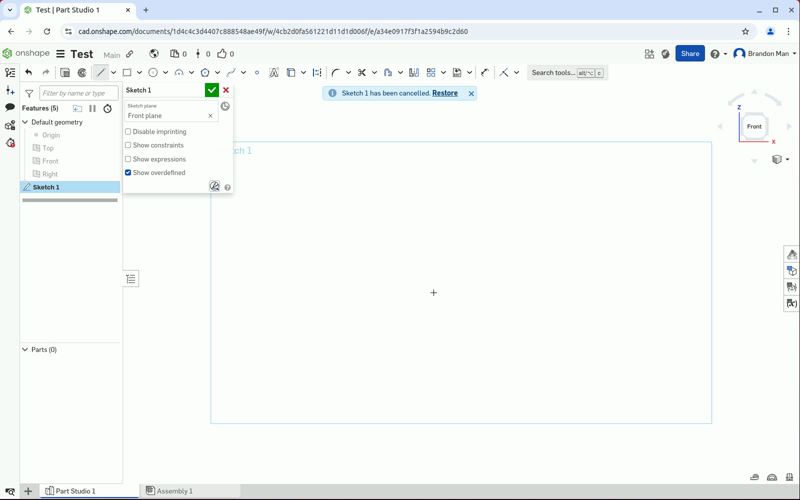
key_up(shift)
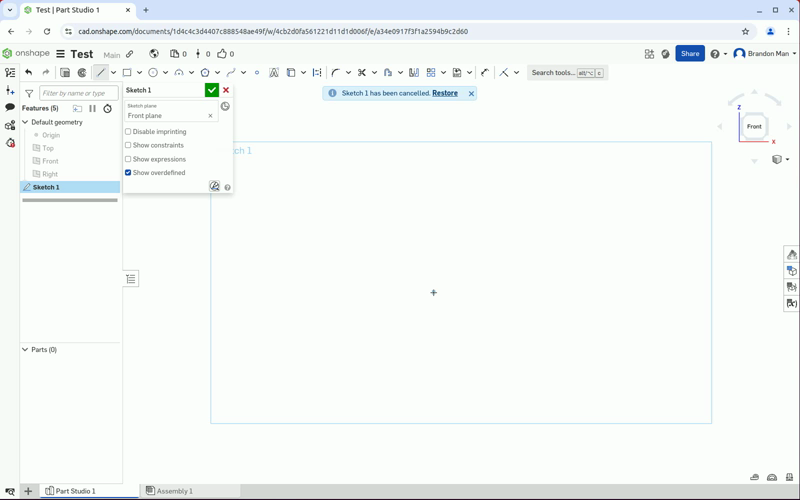
key_down(shift)
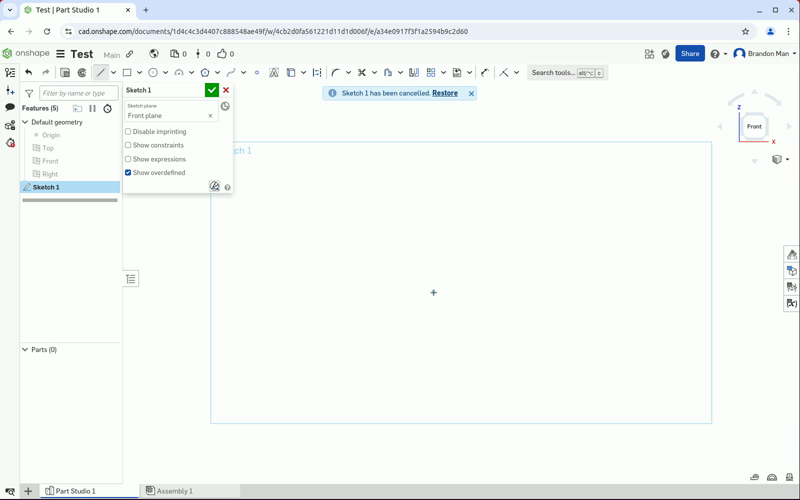
mouse_move(507, 292)
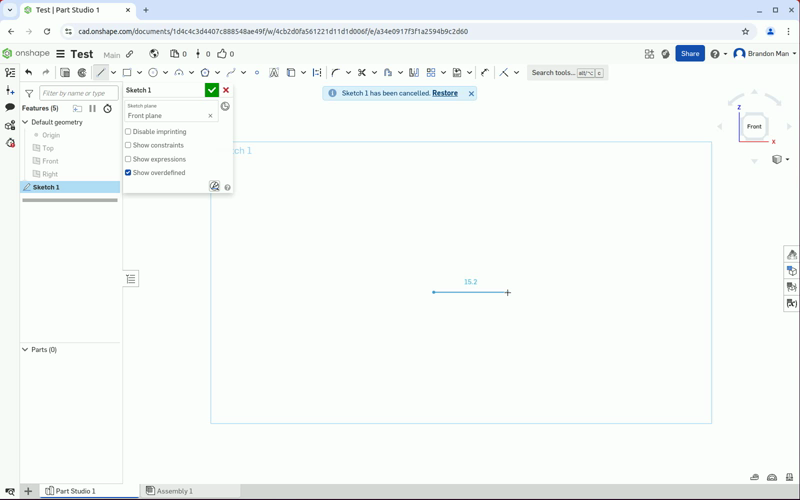
click(507, 292)
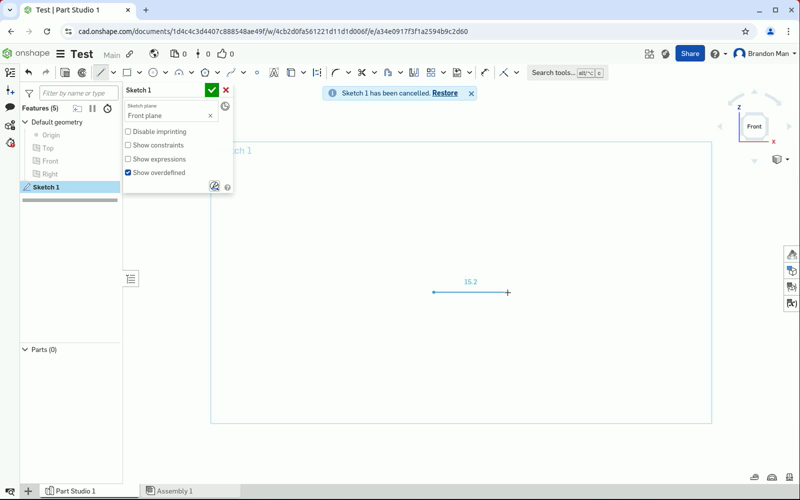
key_up(shift)
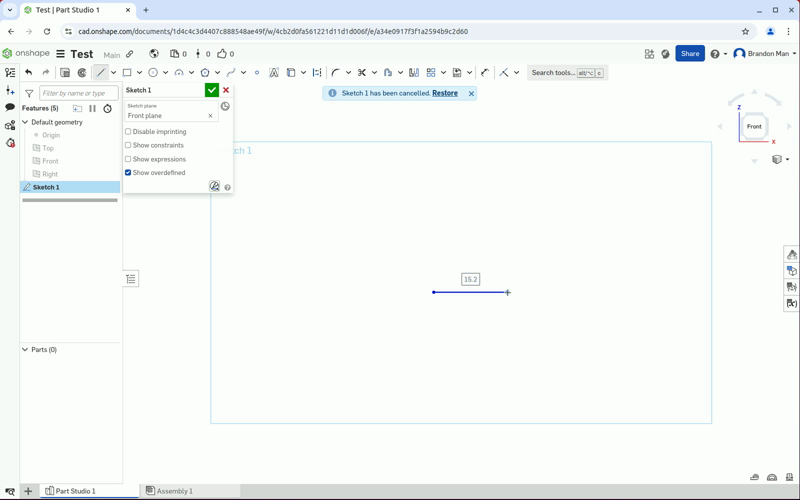
key_down(shift)
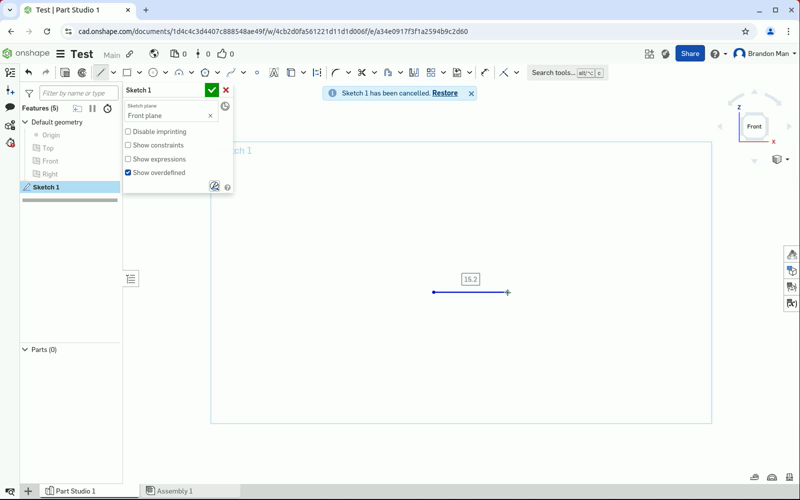
mouse_move(507, 226)
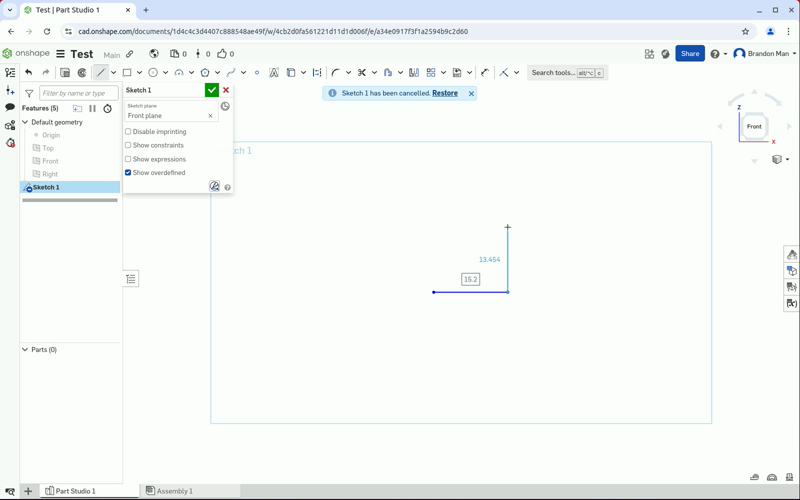
click(507, 226)
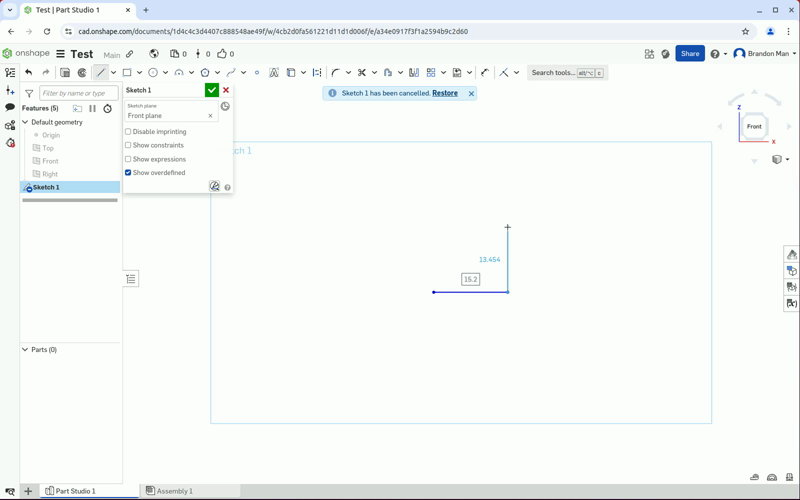
key_up(shift)
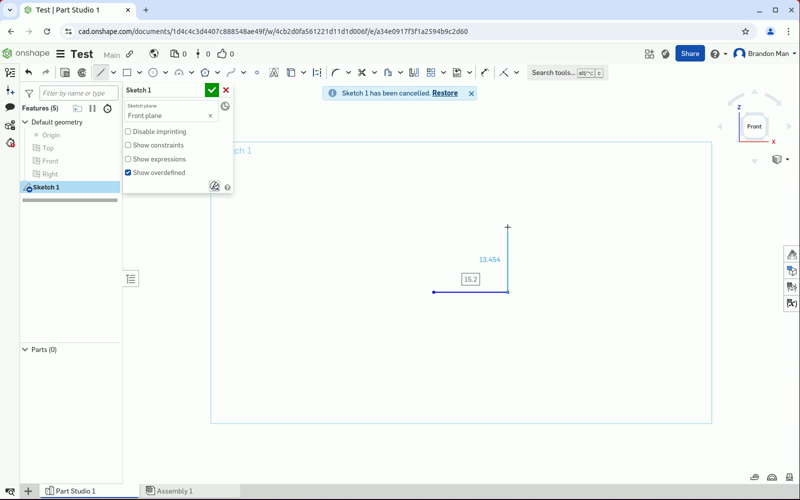
key_down(shift)
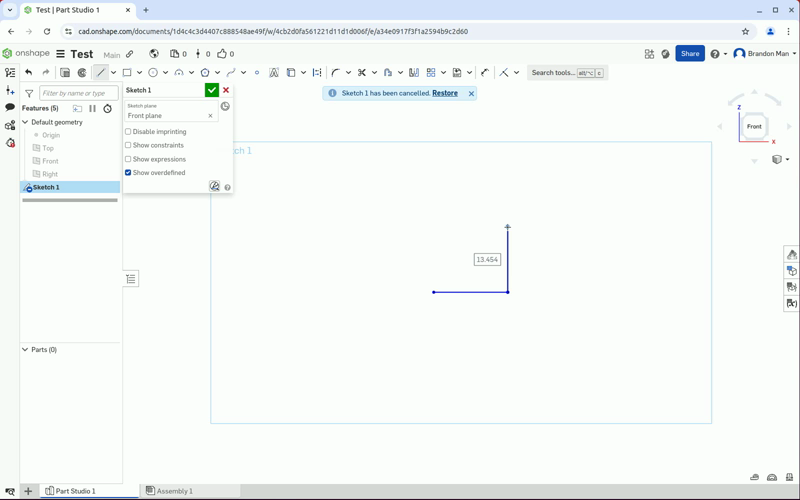
mouse_move(433, 226)
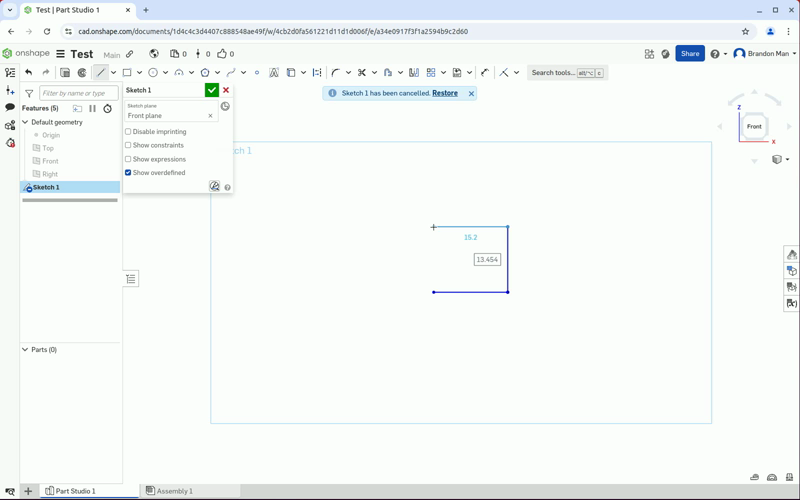
click(433, 226)
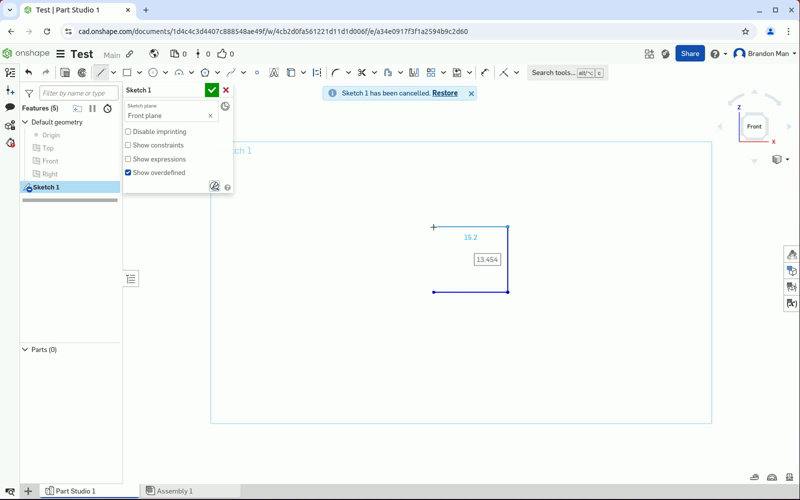
key_up(shift)
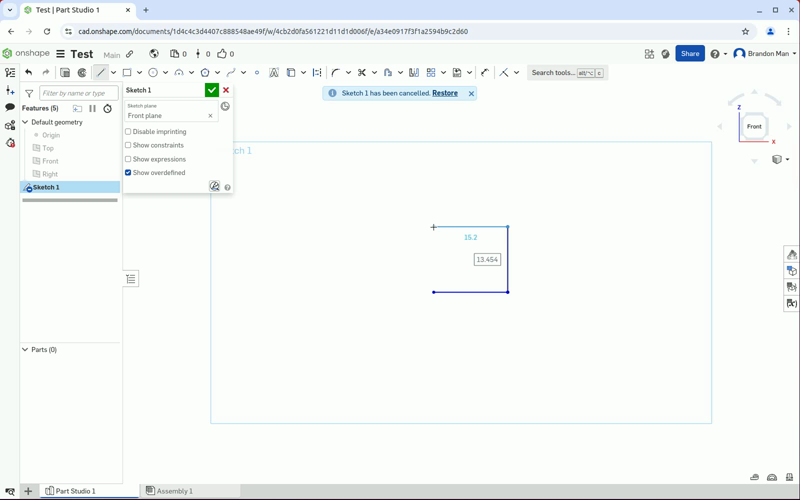
key(esc)
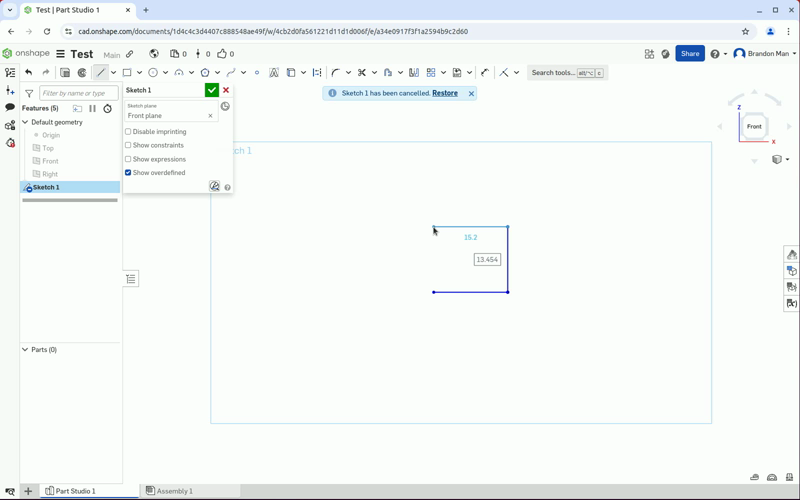
key(a)
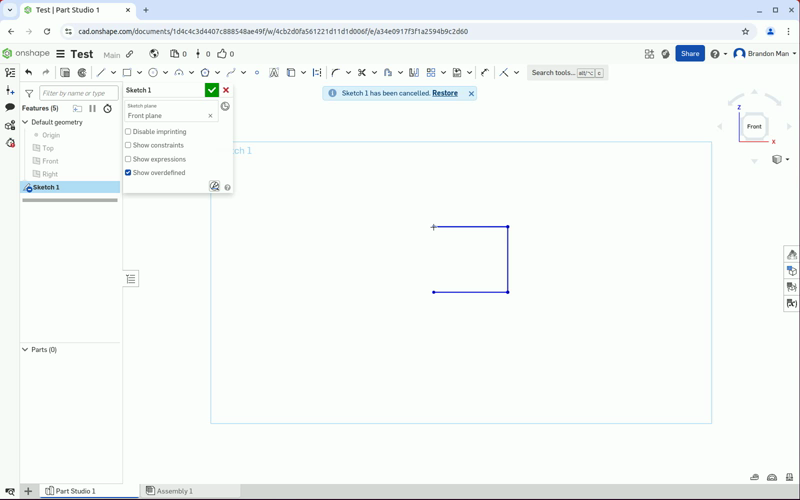
mouse_move(433, 226)
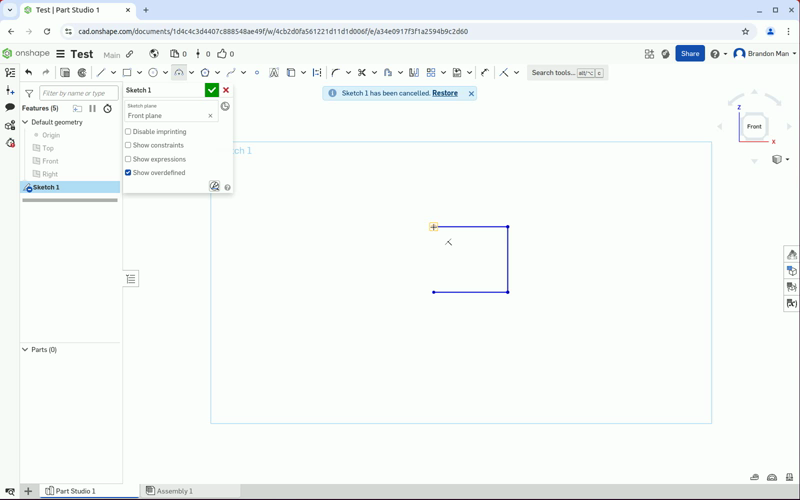
click(433, 226)
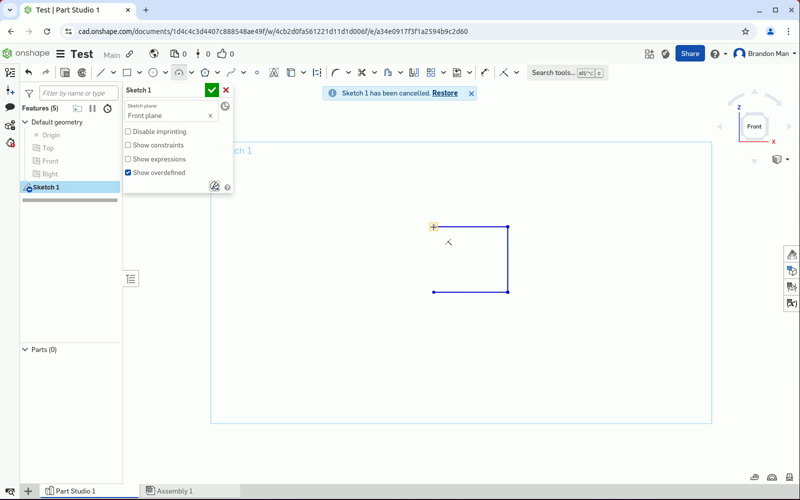
mouse_move(433, 292)
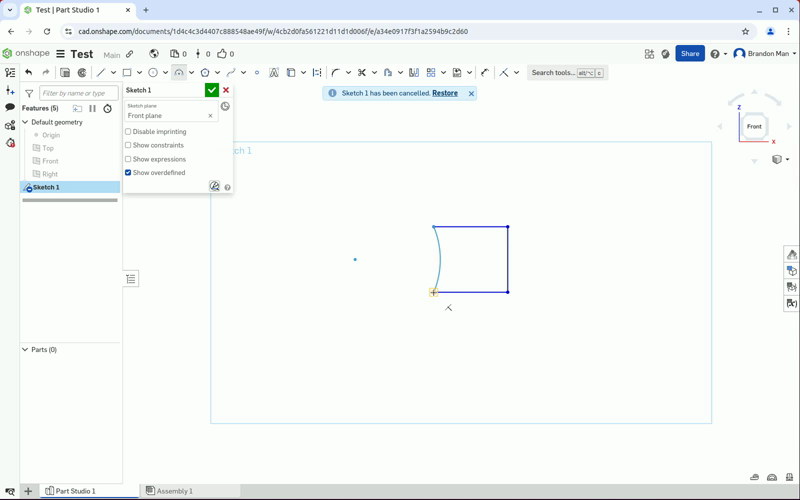
click(433, 292)
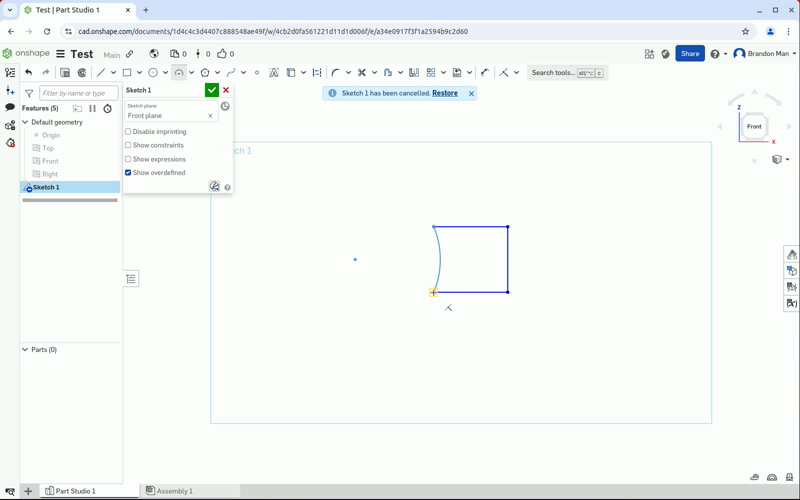
key_down(shift)
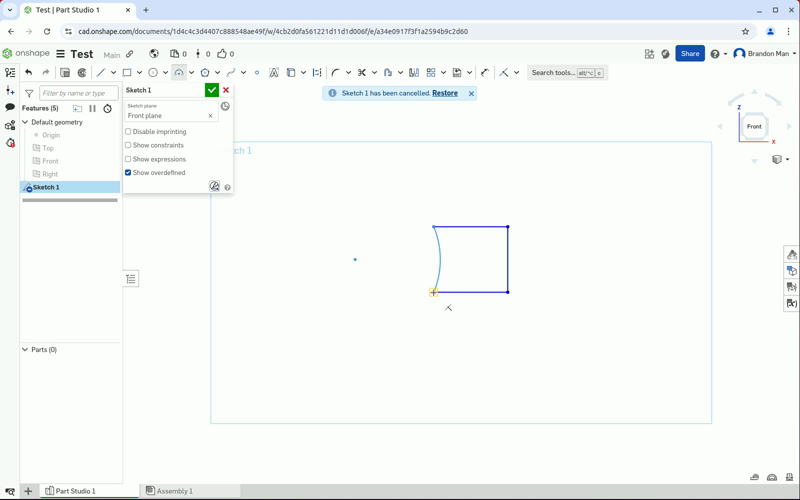
mouse_move(401, 259)
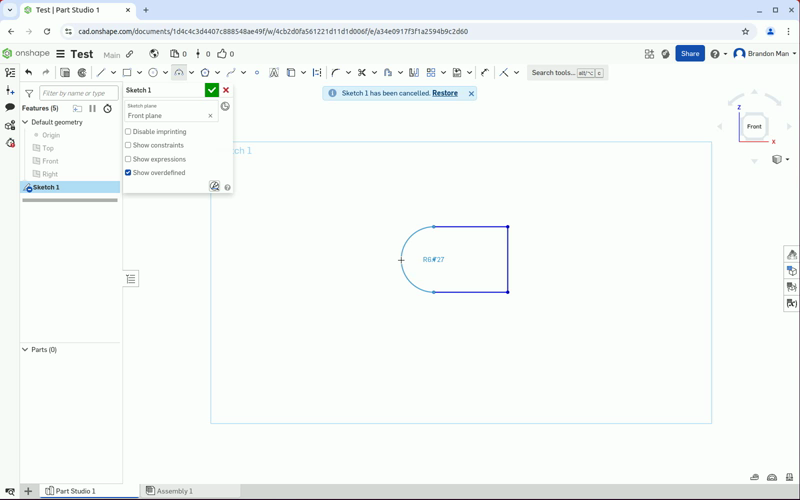
click(401, 259)
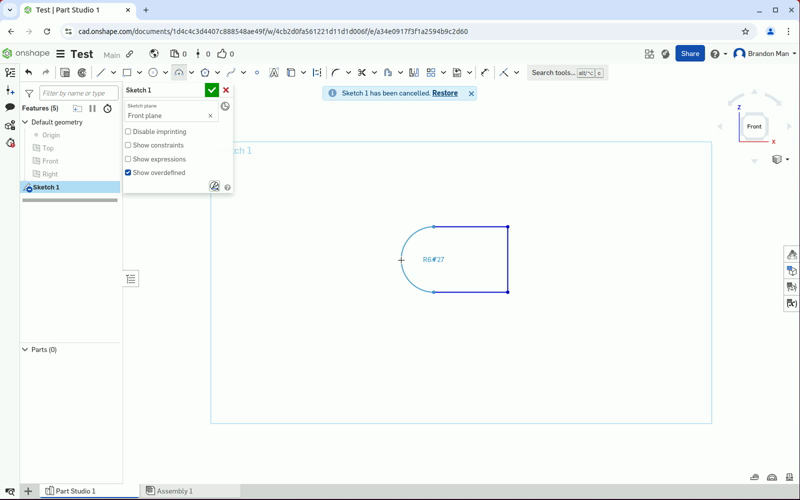
key_up(shift)
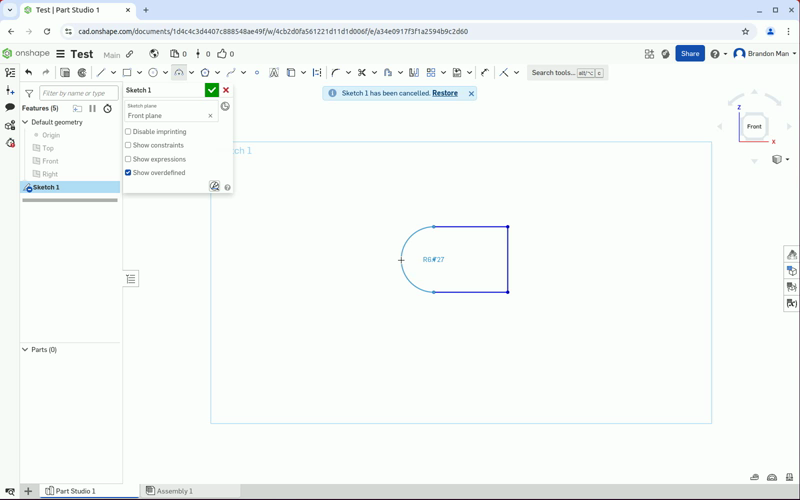
key(esc)
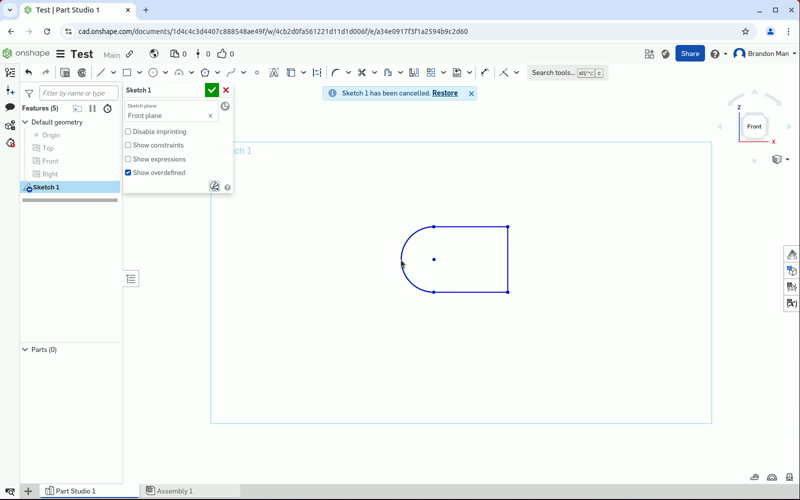
key(c)
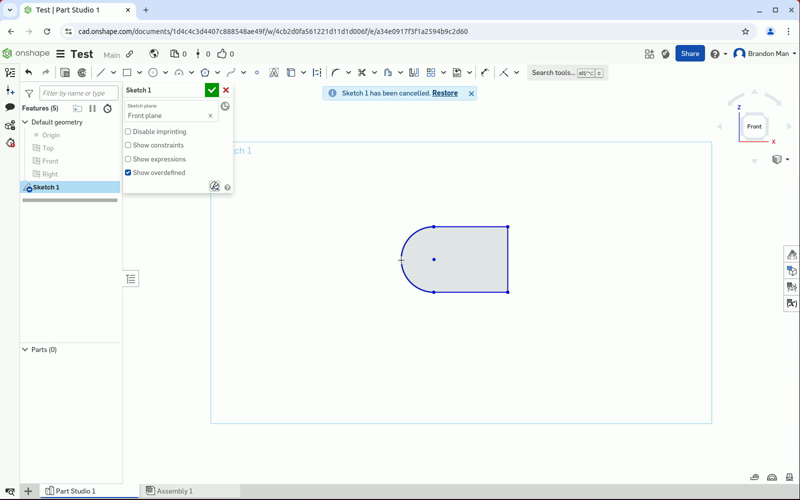
key_down(shift)
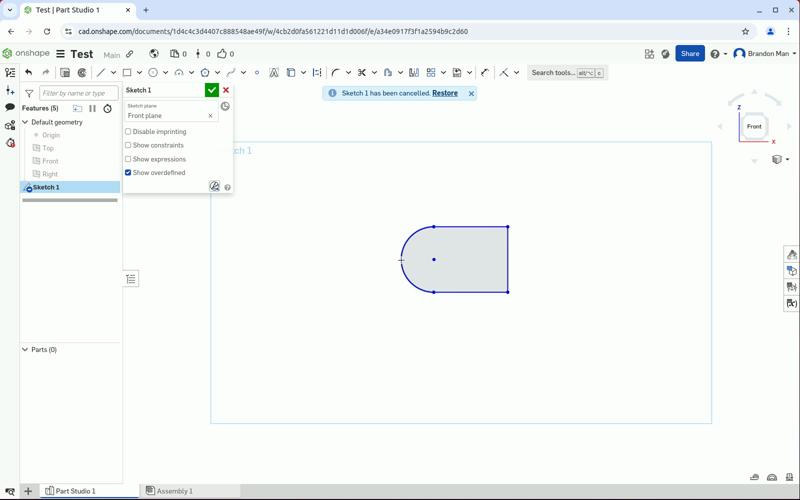
mouse_move(433, 259)
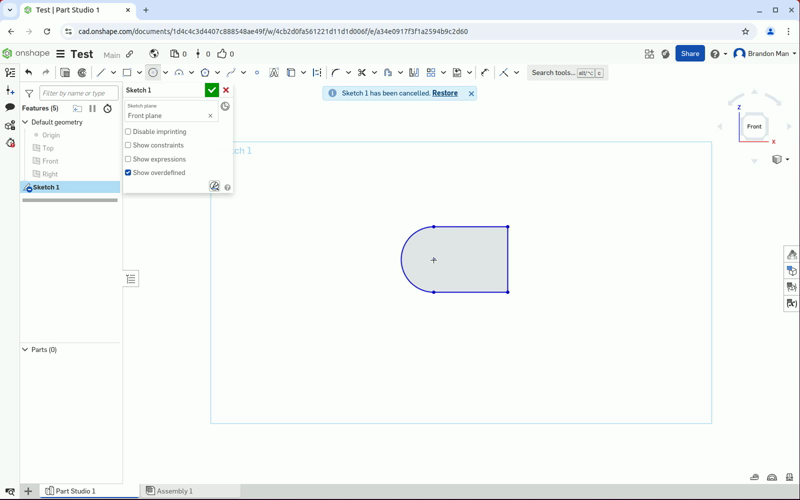
click(433, 259)
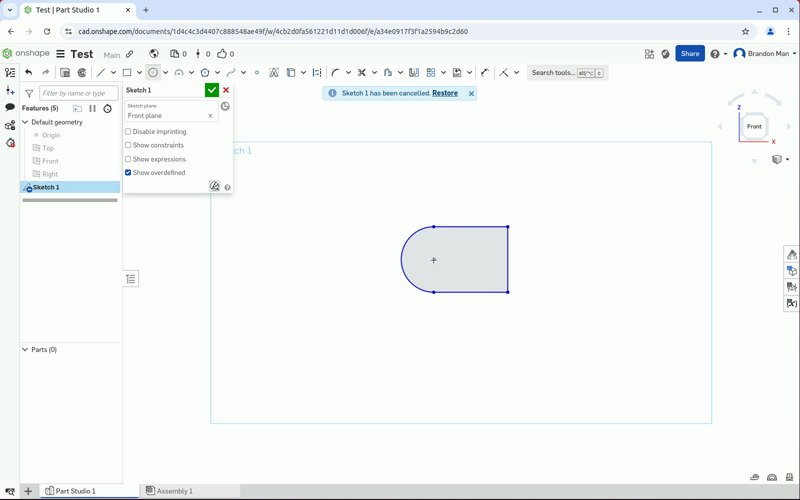
key_up(shift)
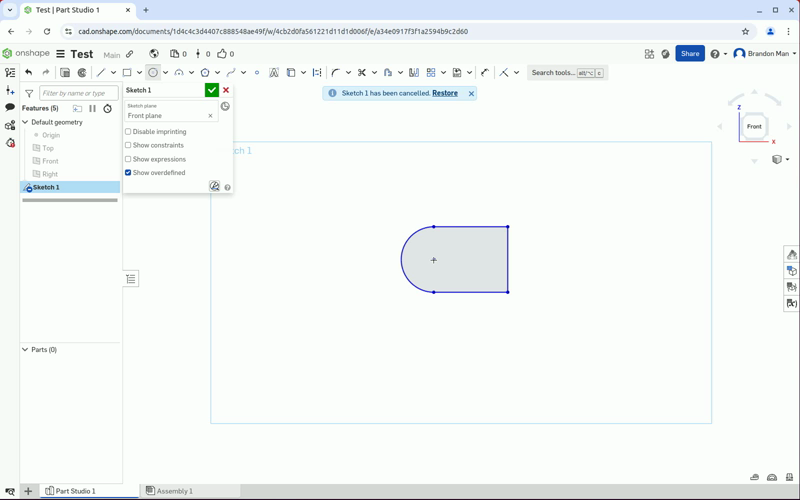
mouse_move(450, 259)
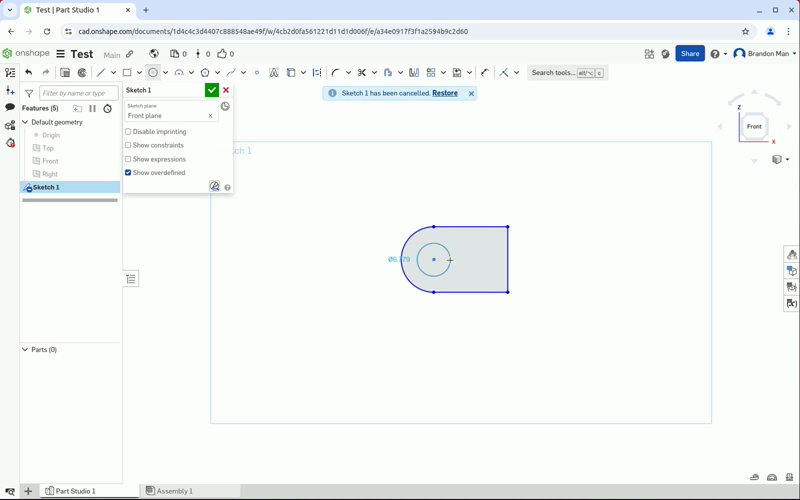
click(450, 259)
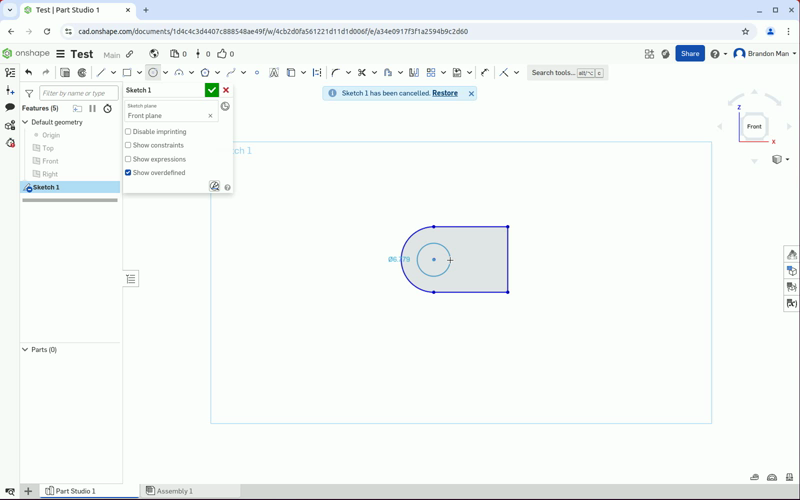
key(esc)
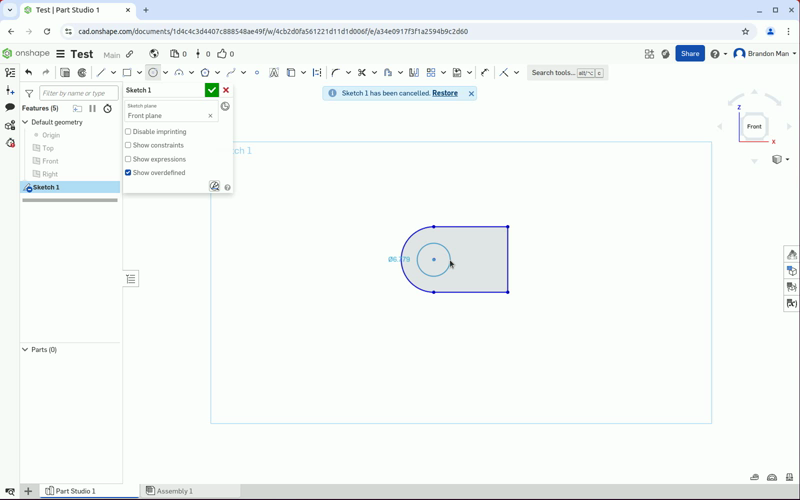
mouse_move(474, 274)
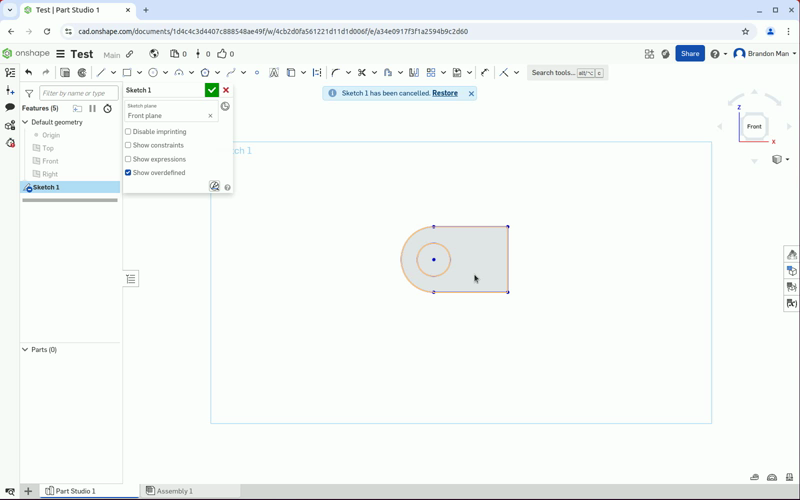
click(474, 274)
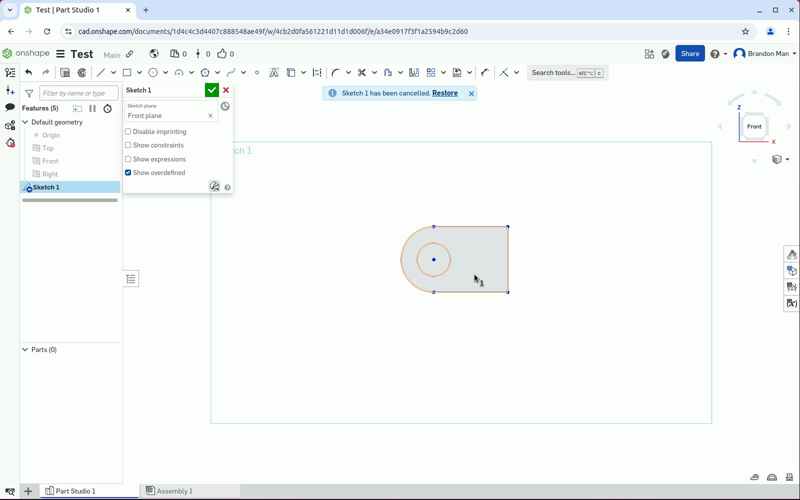
mouse_move(73, 352)
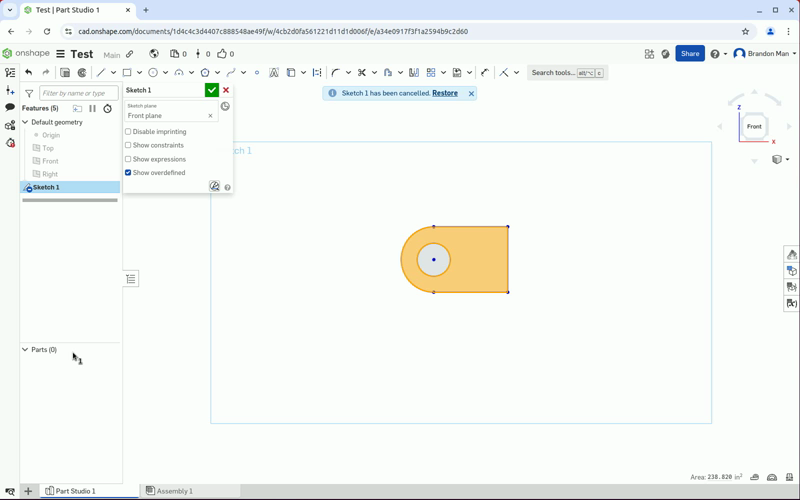
key(shift+y)
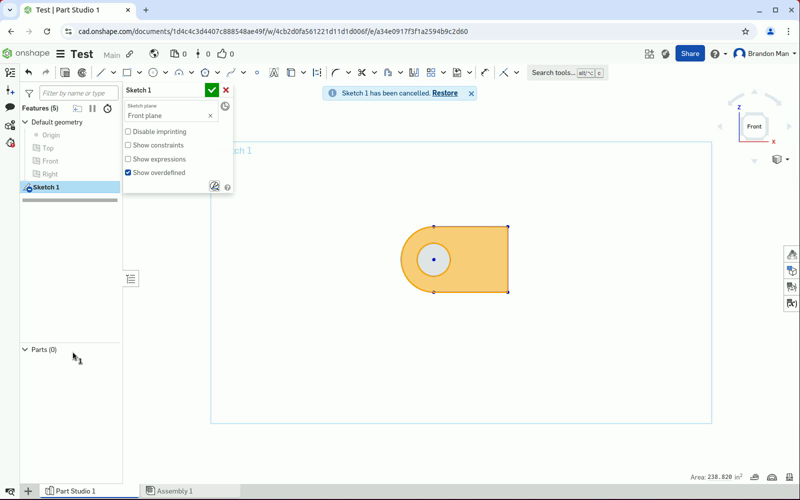
key(shift+e)
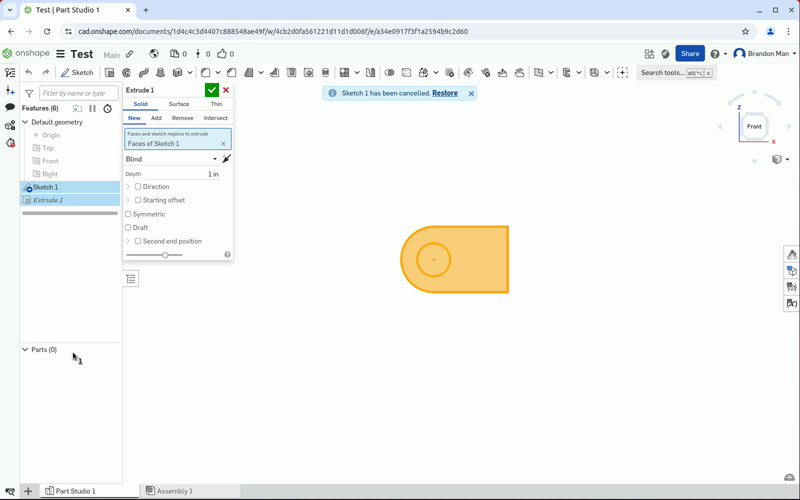
mouse_move(143, 106)
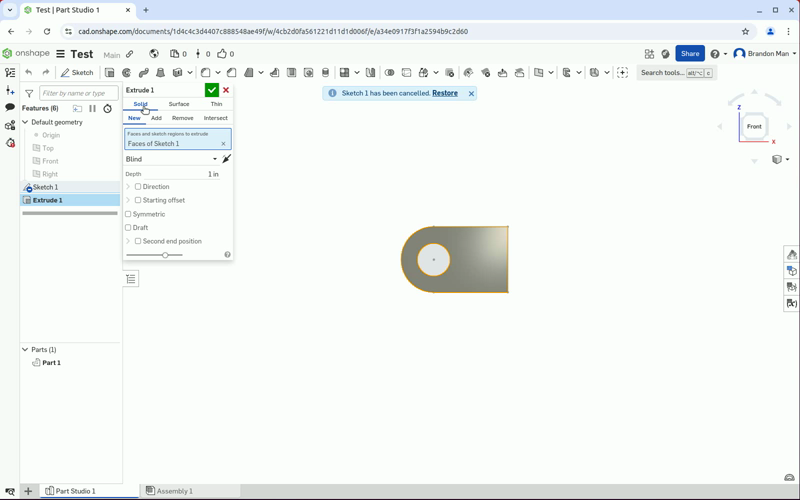
click(143, 106)
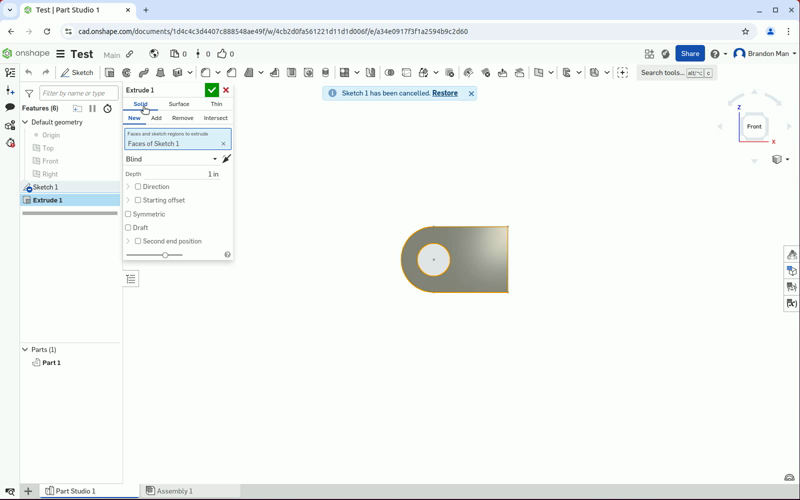
mouse_move(137, 120)
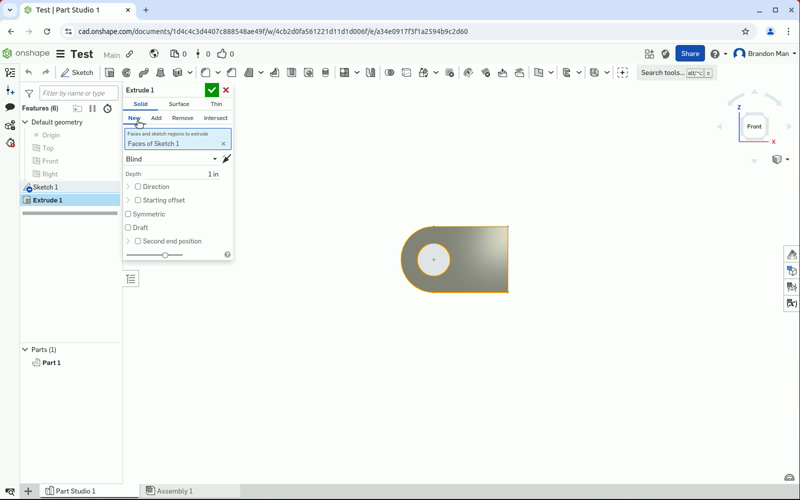
click(137, 120)
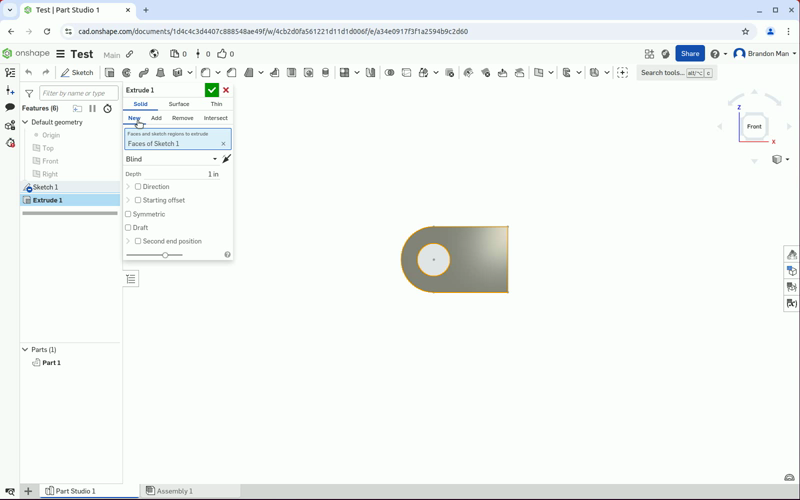
key(tab, 4)
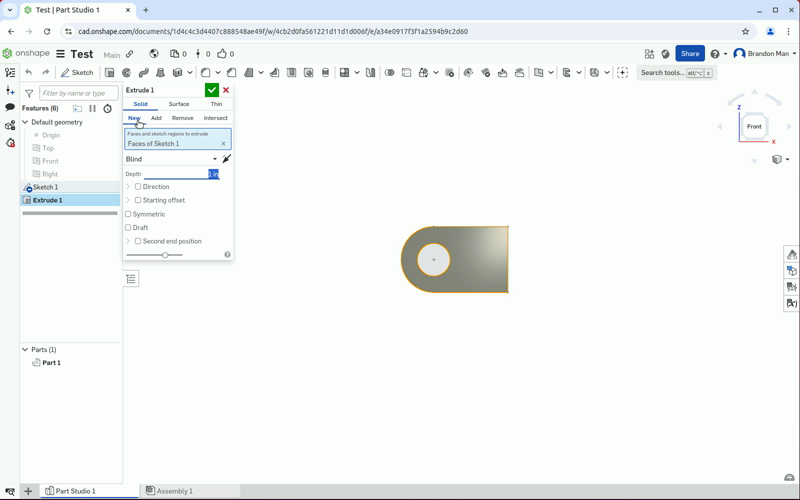
text(16.85)
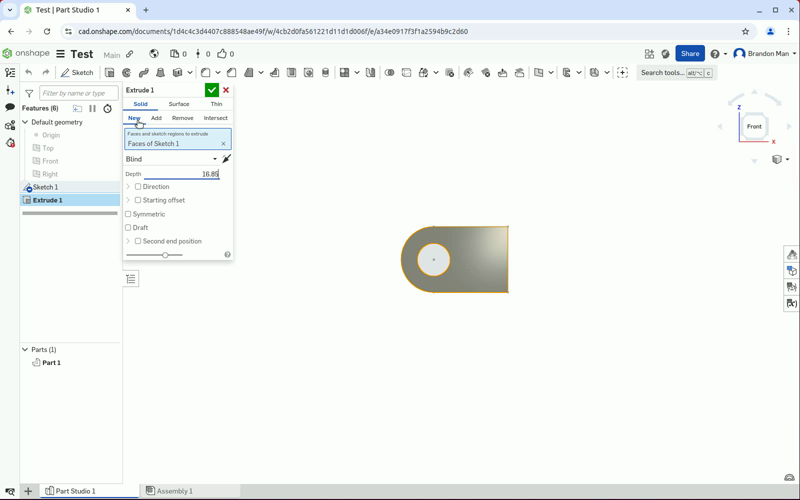
key(enter)
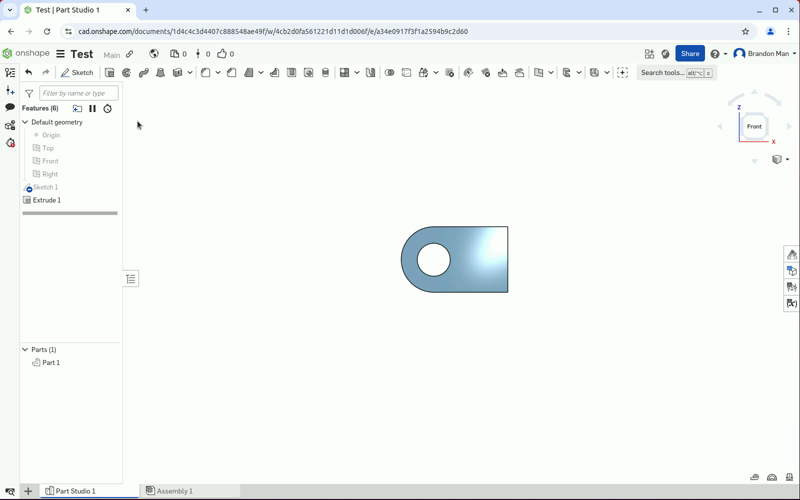
key(shift+h)
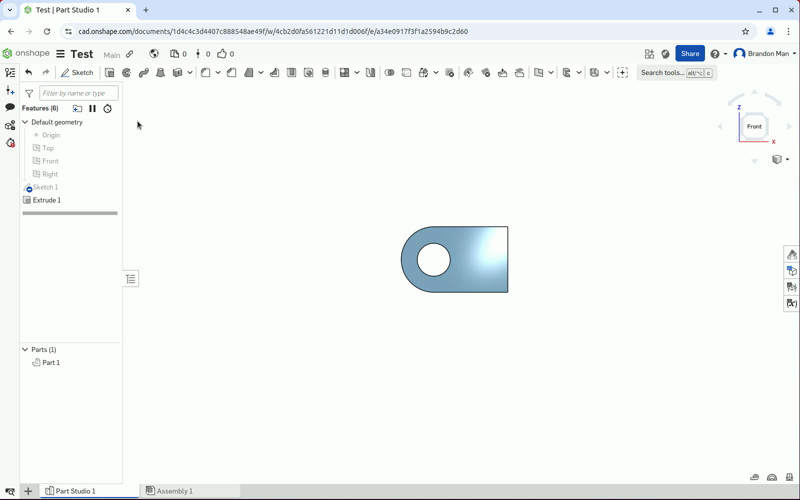
key(shift+h)
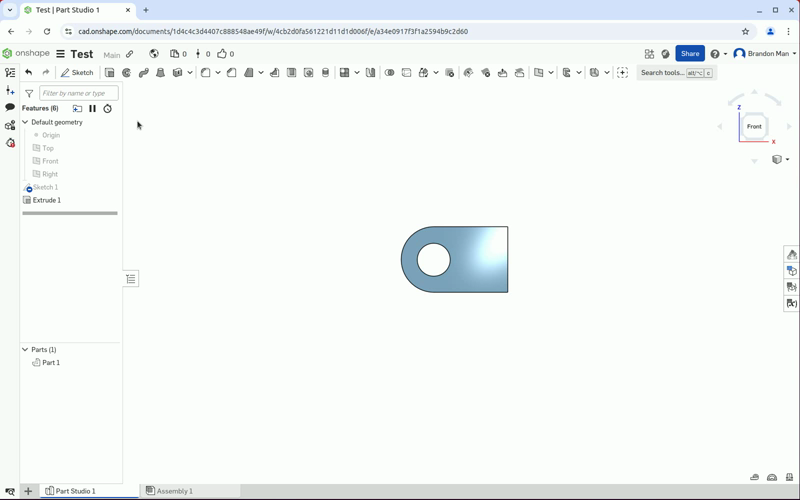
mouse_move(73, 189)
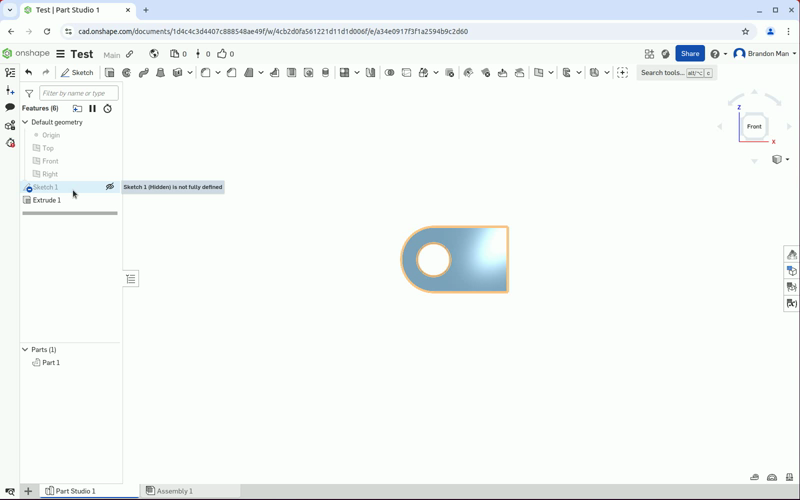
click(73, 189)
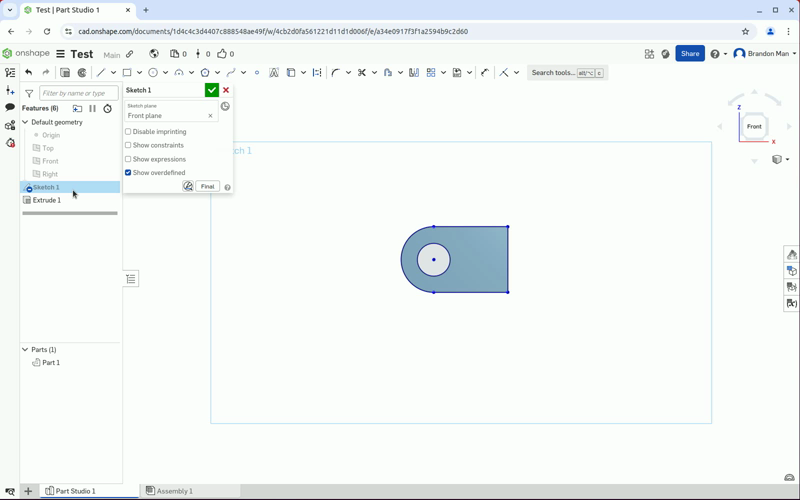
mouse_move(229, 92)
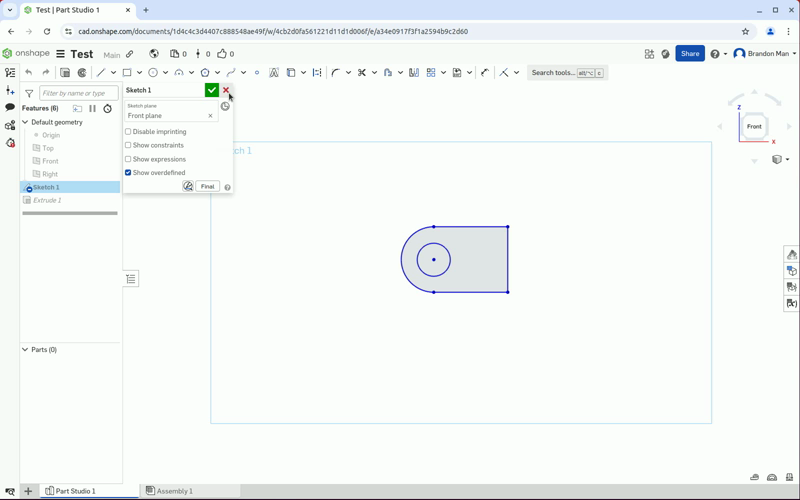
click(229, 92)
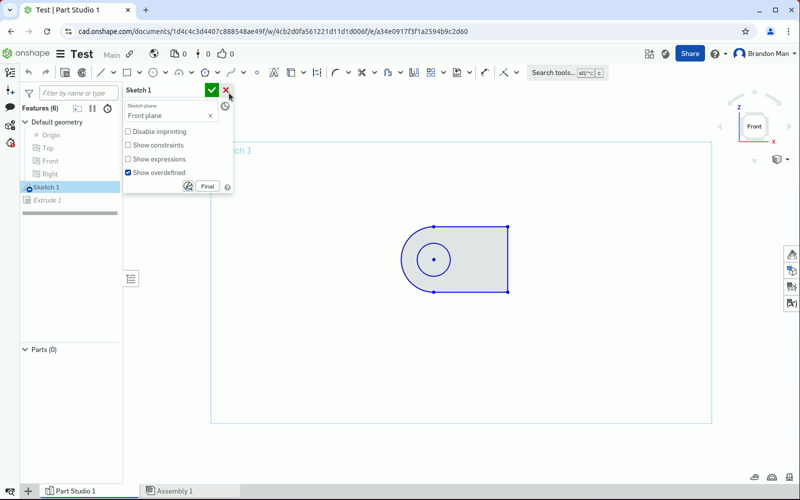
mouse_move(73, 352)
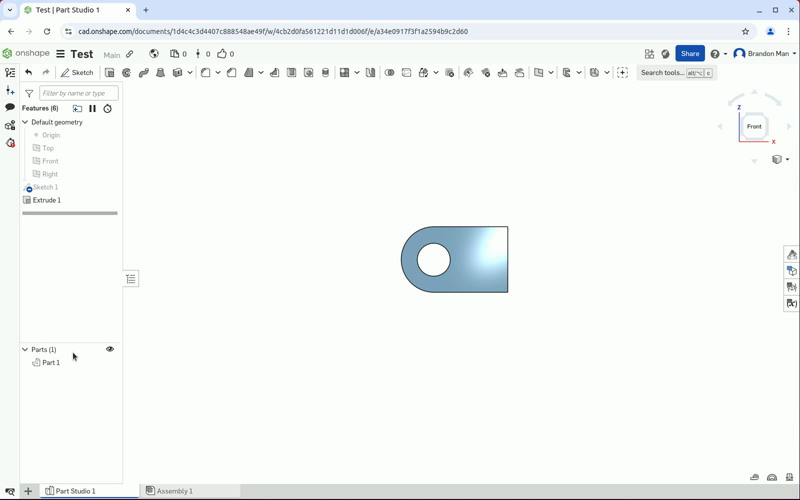
key(y)
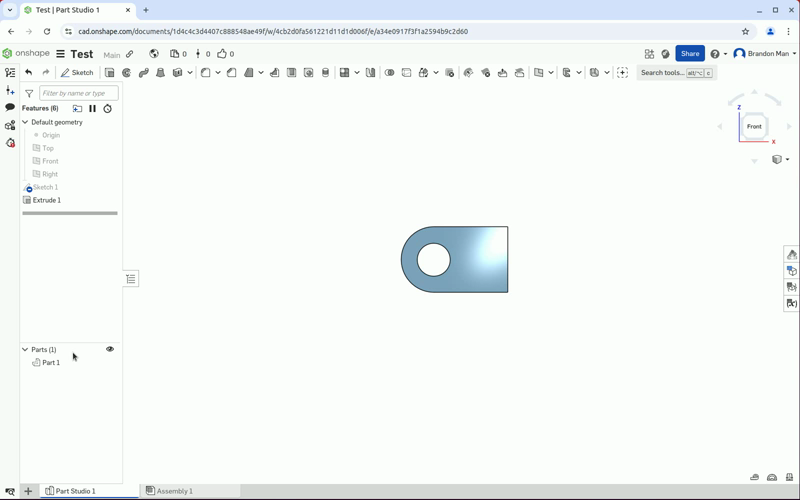
key(shift+p)
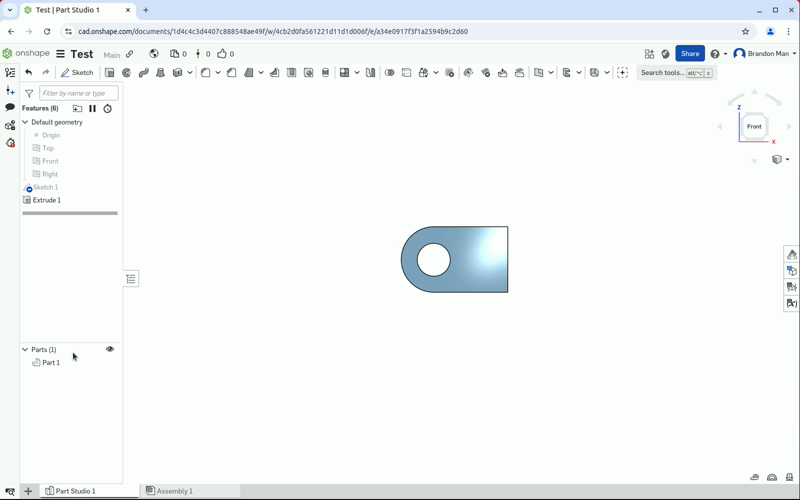
key(space)
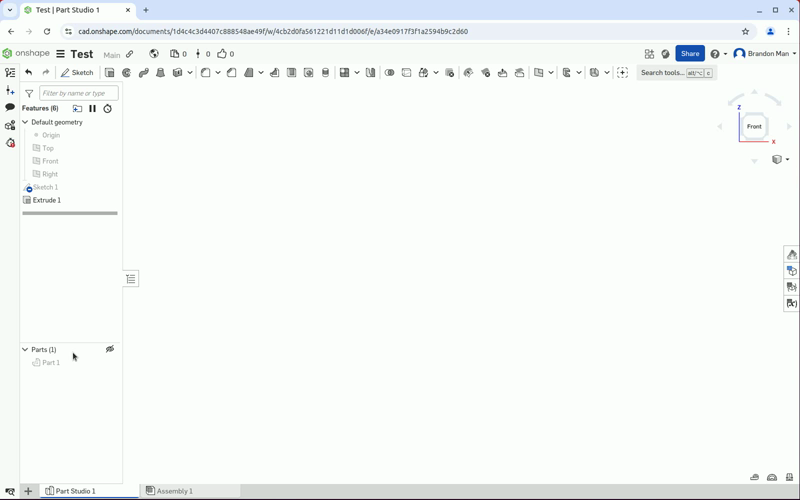
key_down(shift)
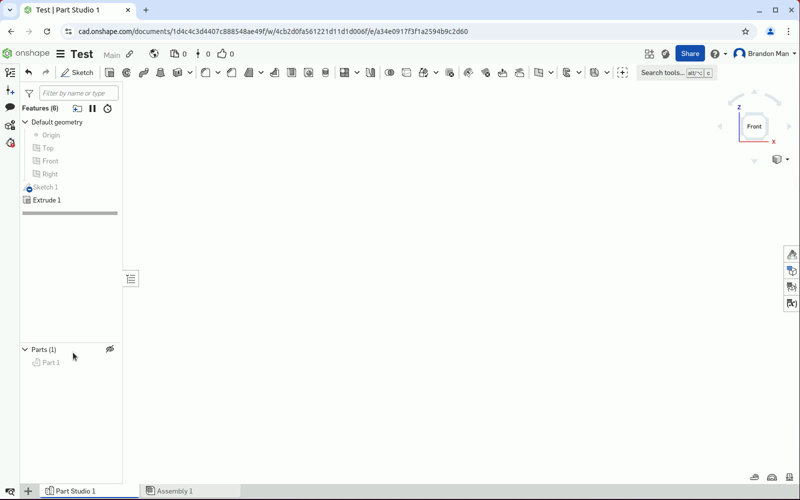
key(left)
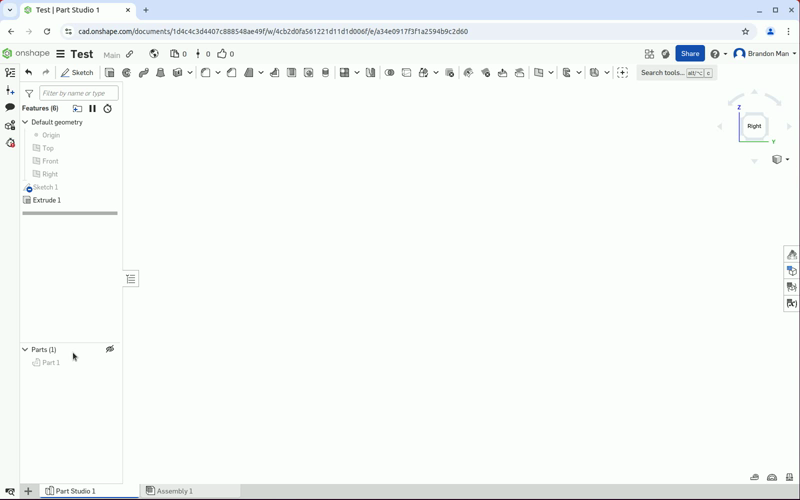
key_up(shift)
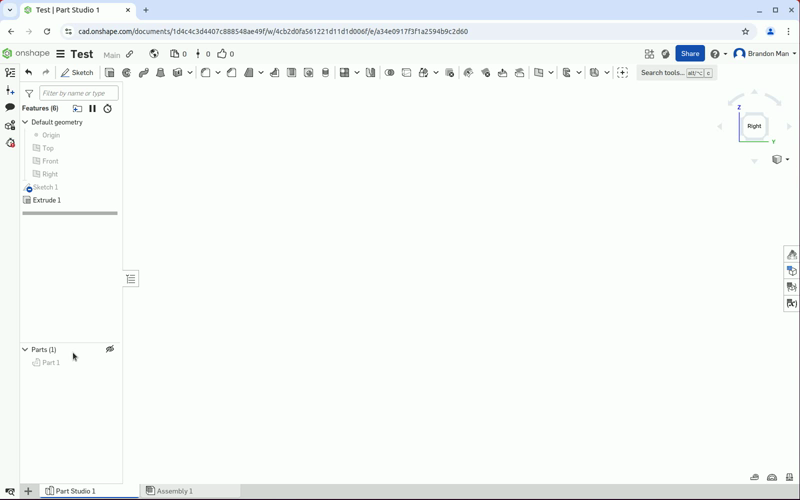
mouse_move(73, 352)
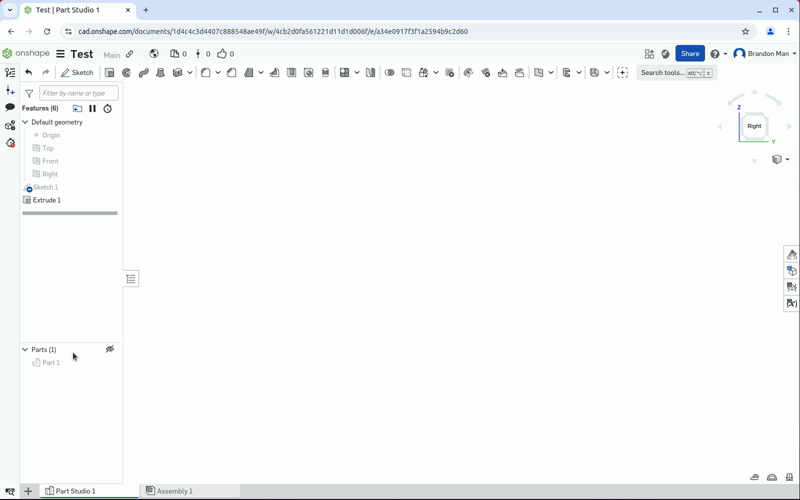
key(shift+y)
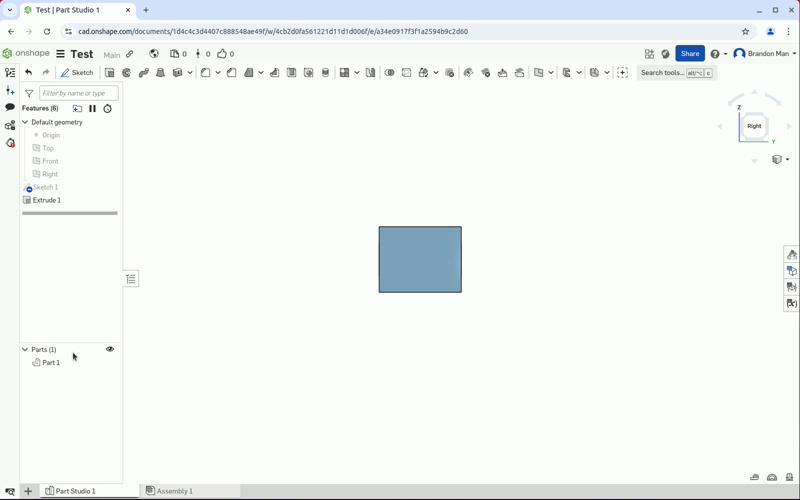
mouse_move(541, 75)
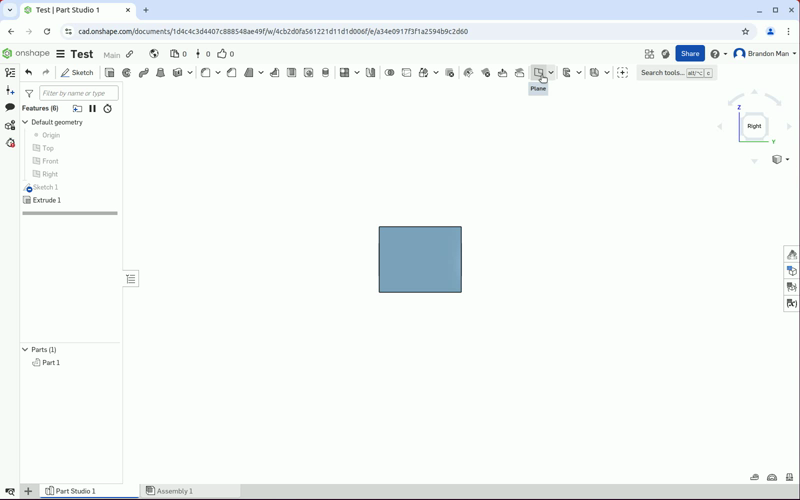
click(541, 75)
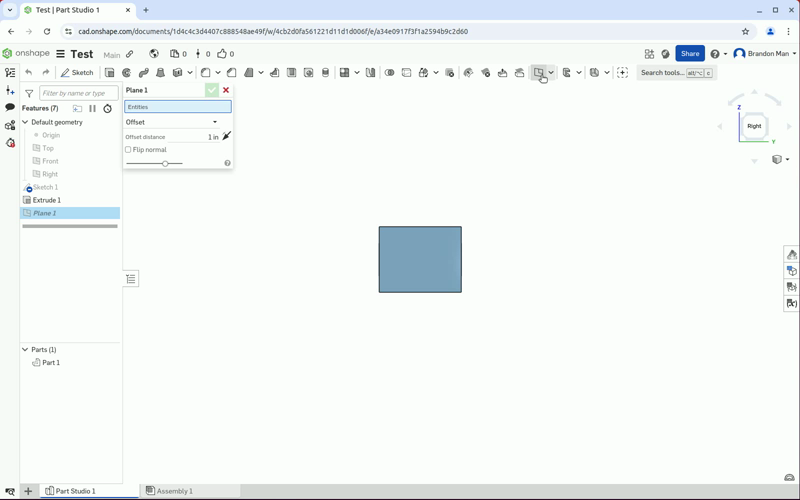
mouse_move(73, 176)
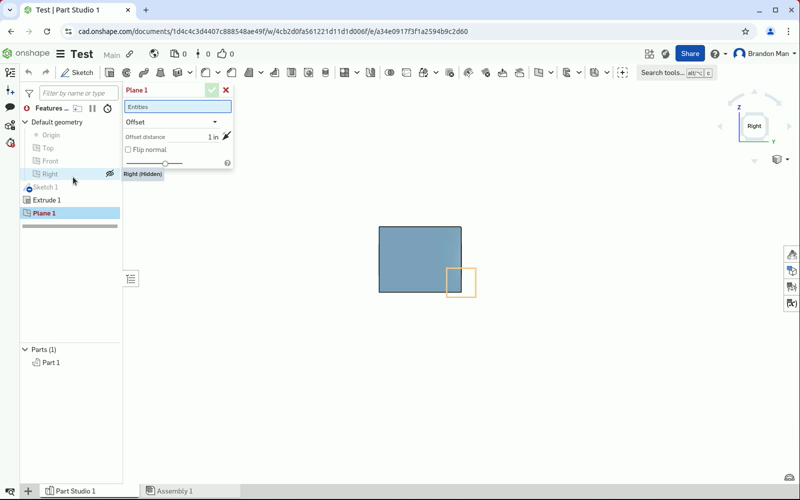
click(73, 176)
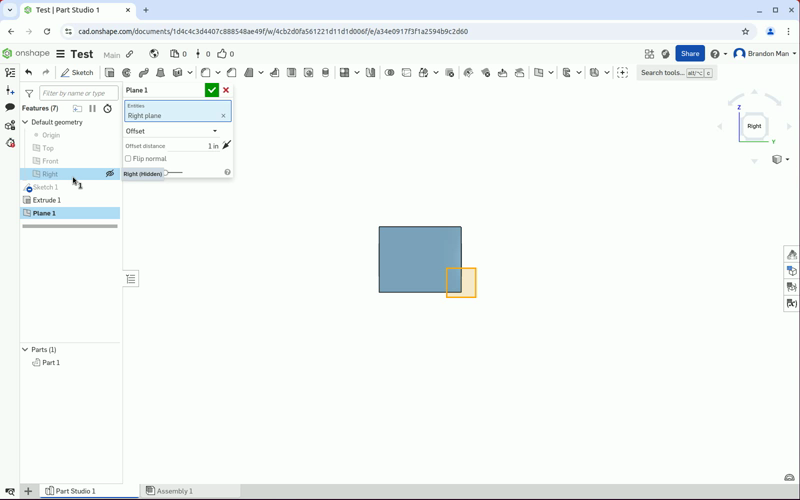
key(tab, 2)
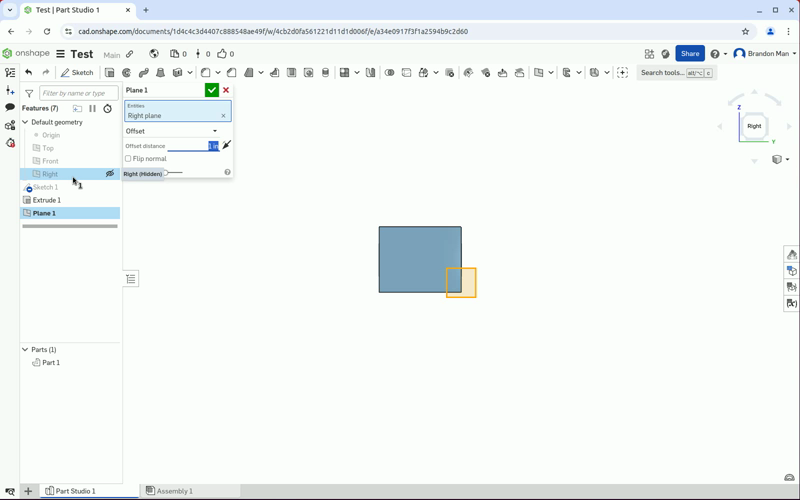
text(9.613)
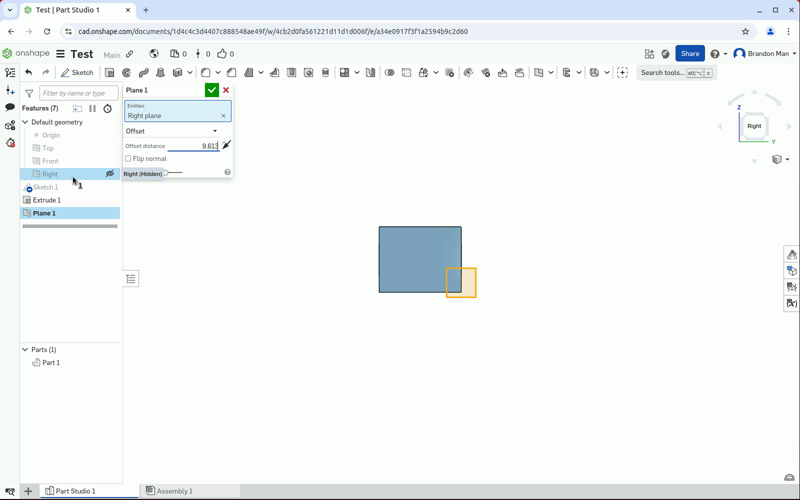
key(enter, 2)
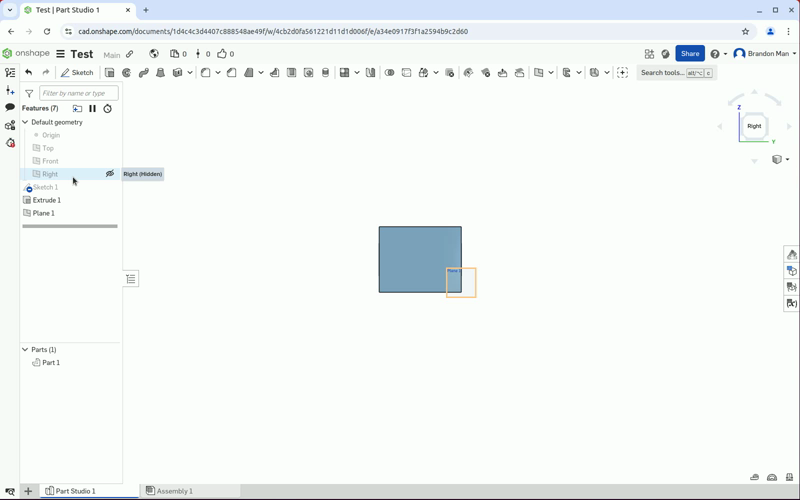
key(shift+s)
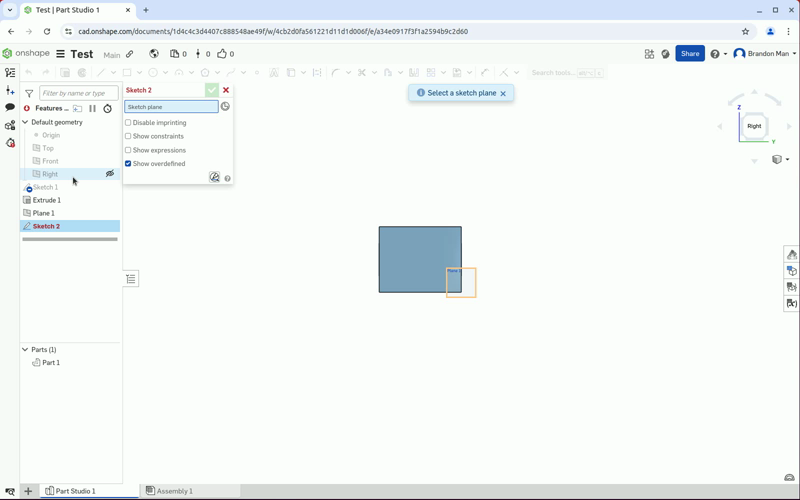
mouse_move(73, 215)
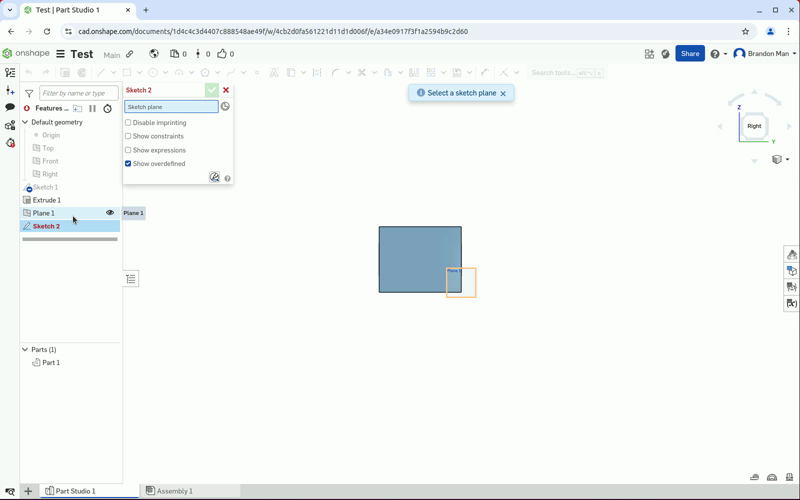
click(73, 215)
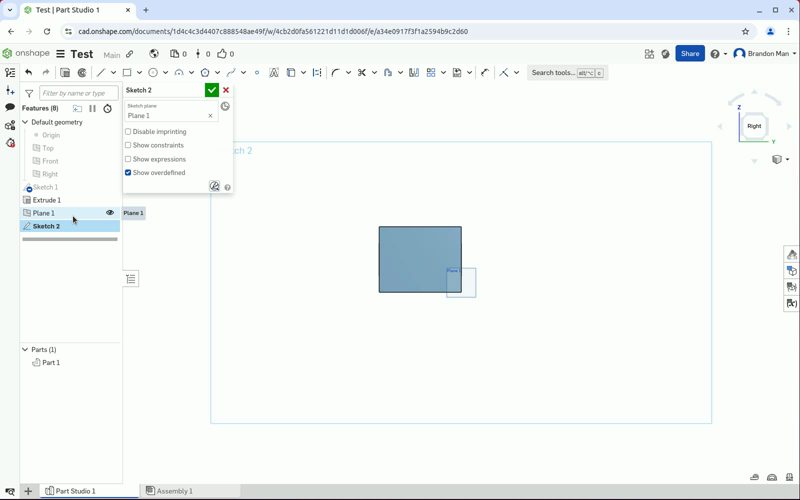
mouse_move(73, 352)
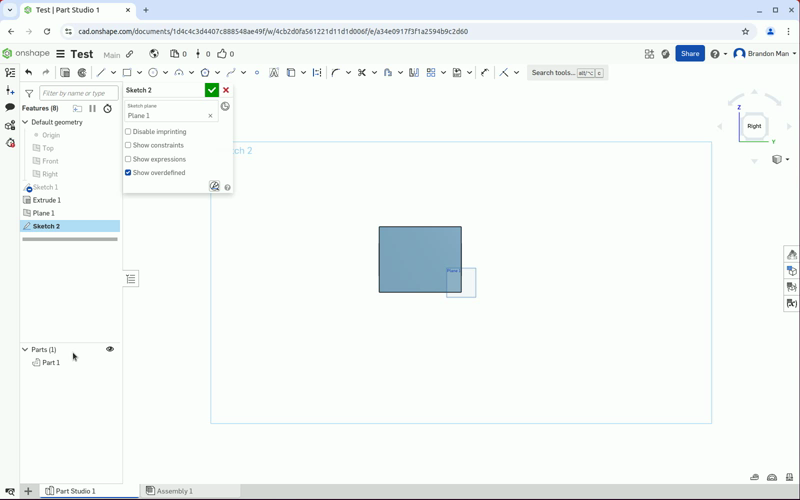
key(y)
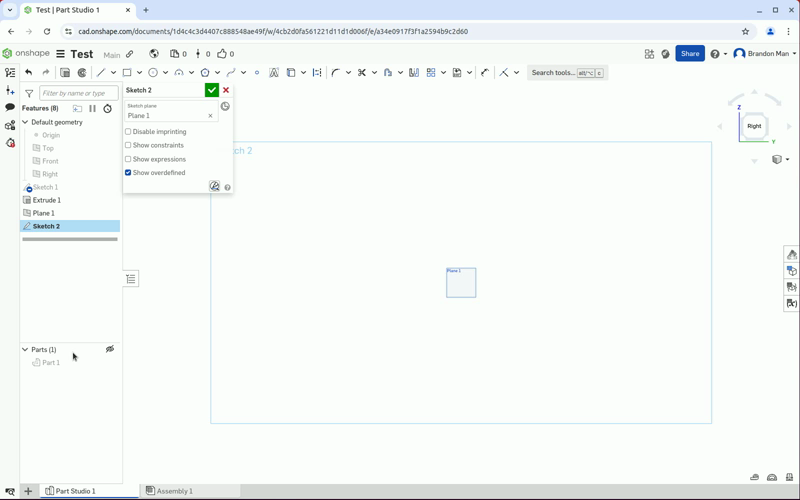
key(c)
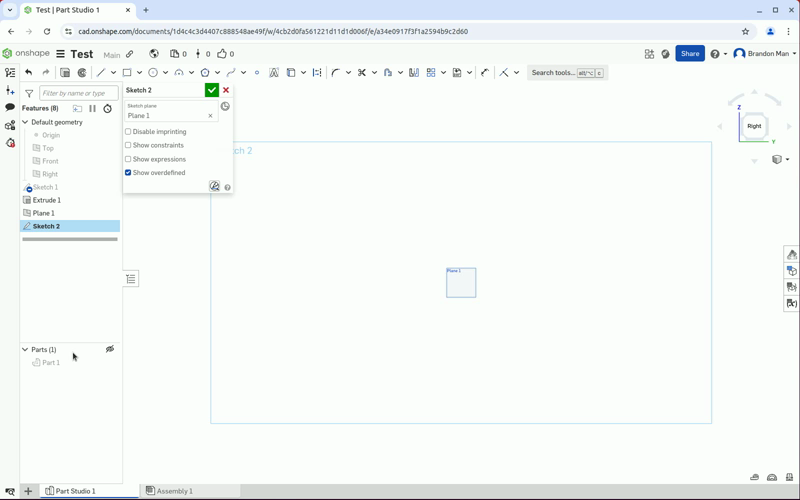
key_down(shift)
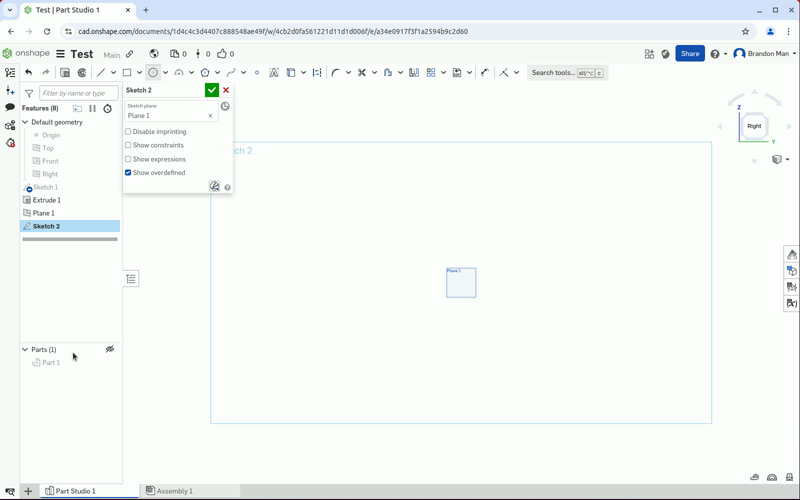
mouse_move(420, 259)
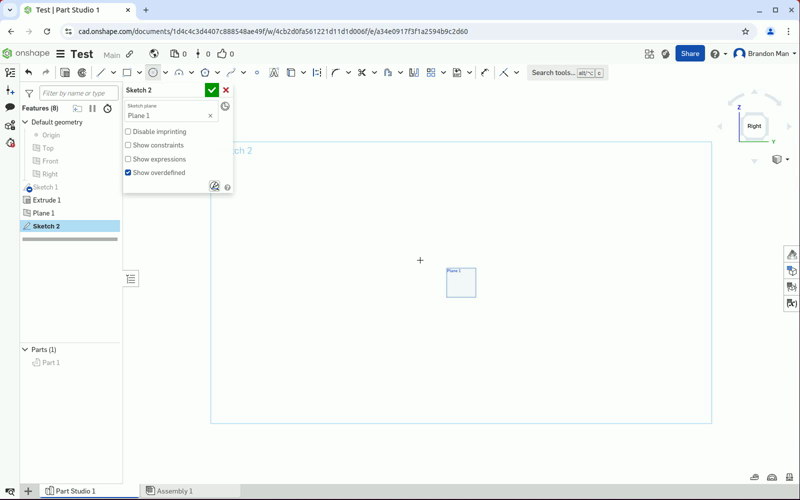
click(420, 259)
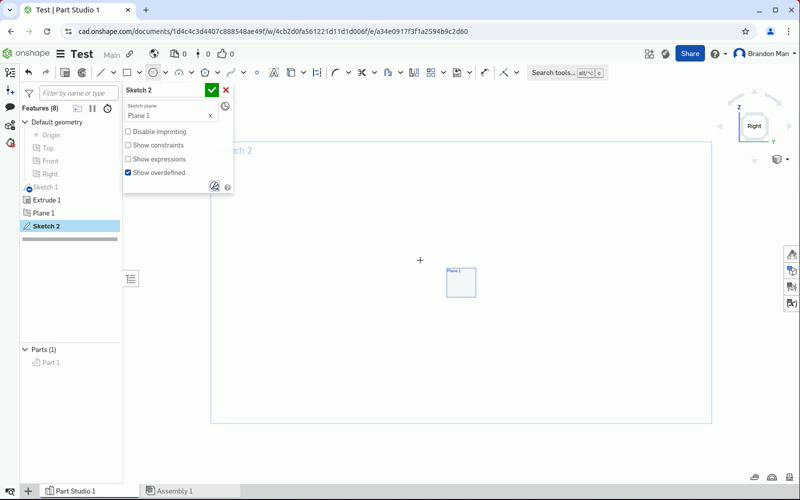
key_up(shift)
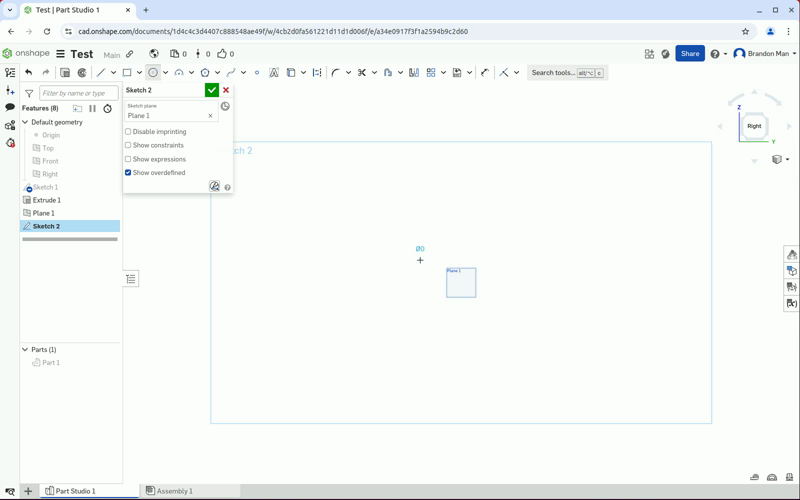
mouse_move(439, 259)
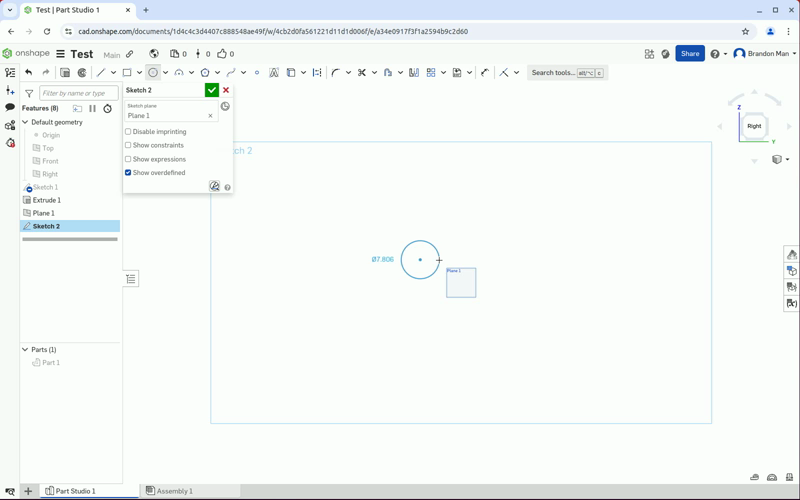
click(439, 259)
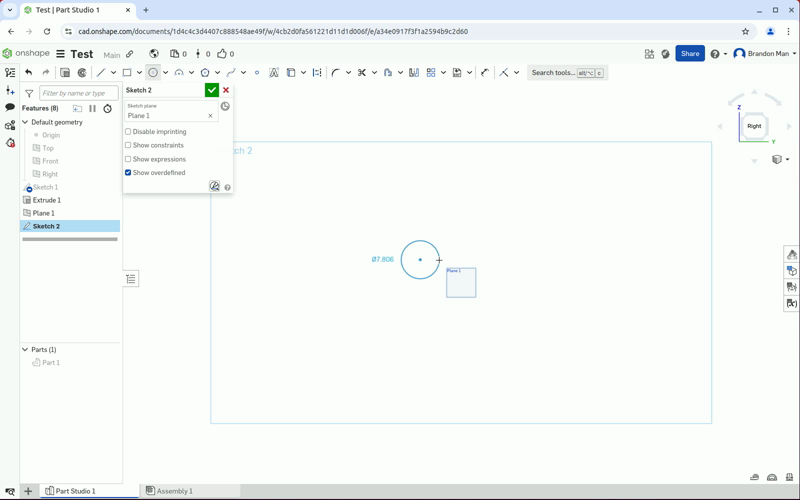
key(esc)
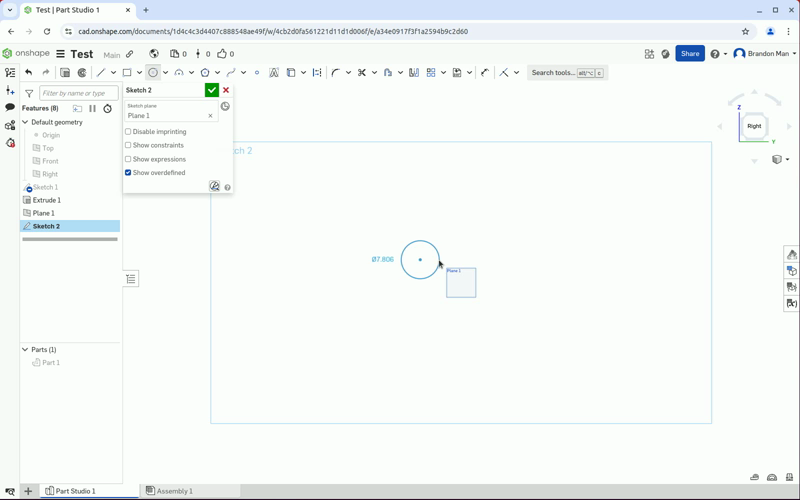
mouse_move(408, 272)
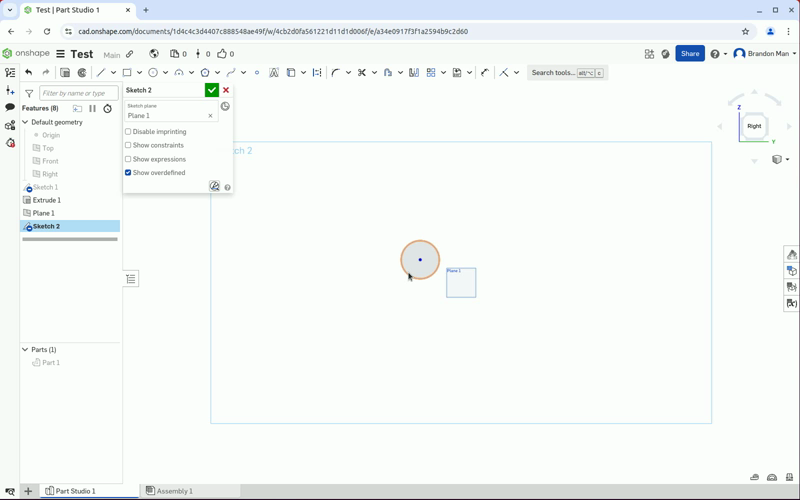
scroll(6)
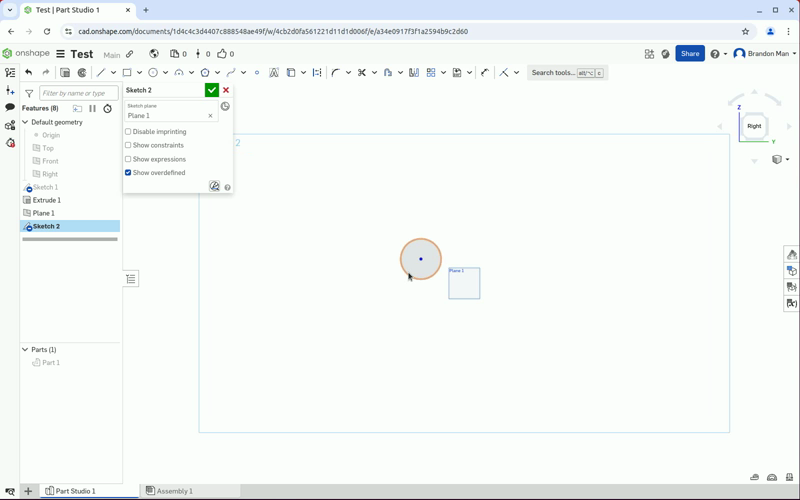
scroll(6)
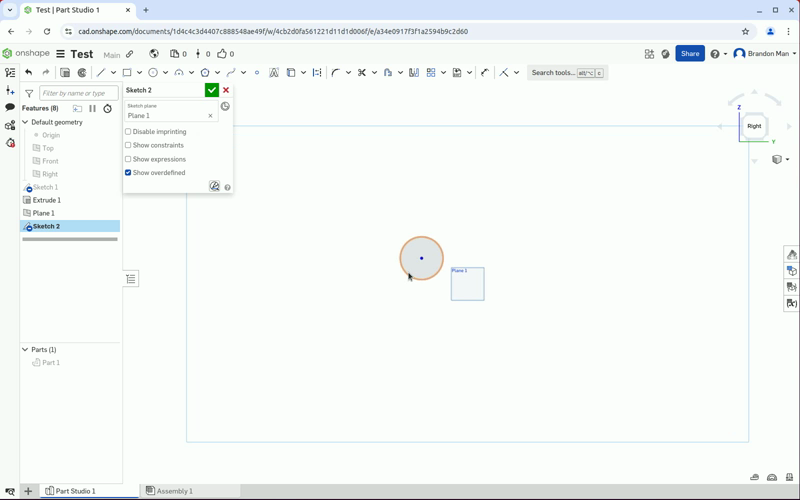
scroll(6)
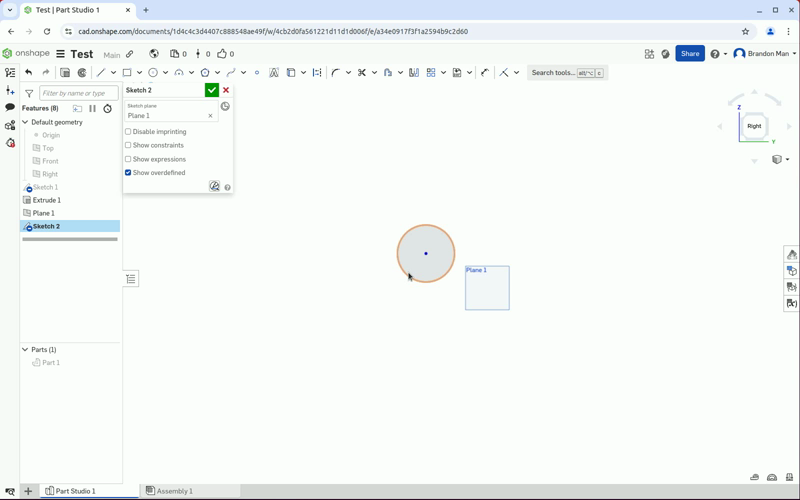
scroll(6)
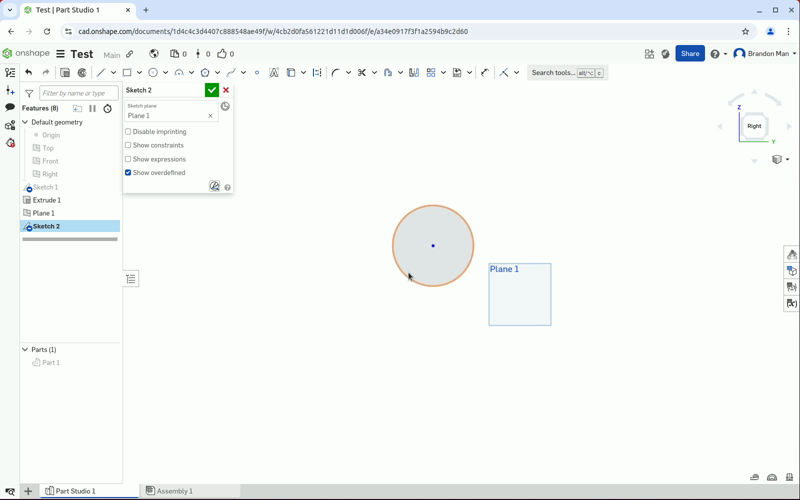
scroll(6)
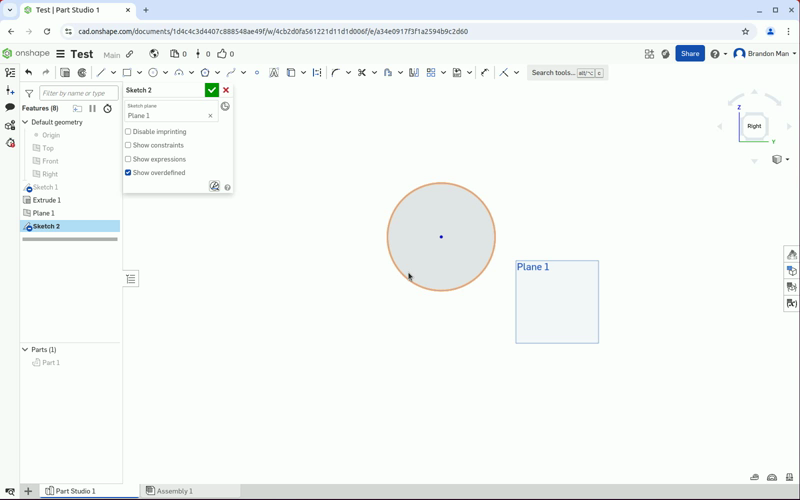
scroll(6)
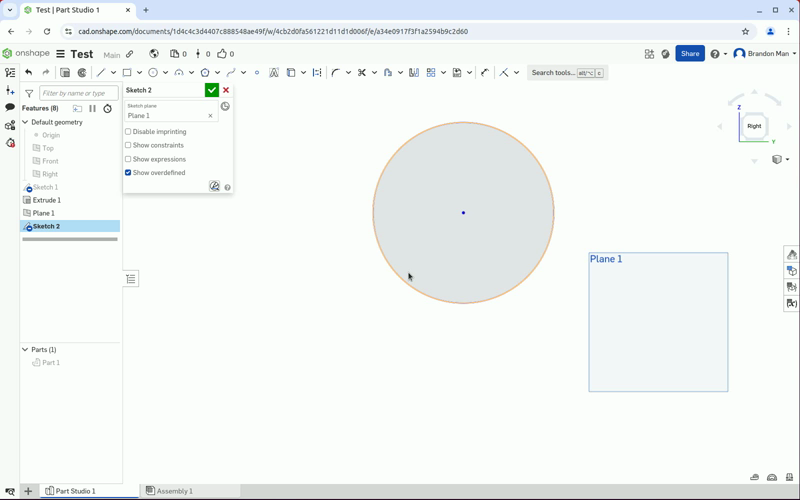
scroll(6)
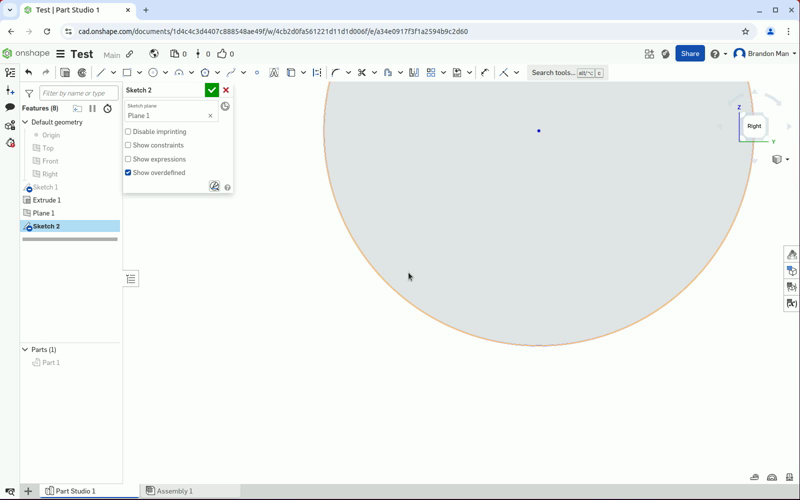
click(408, 272)
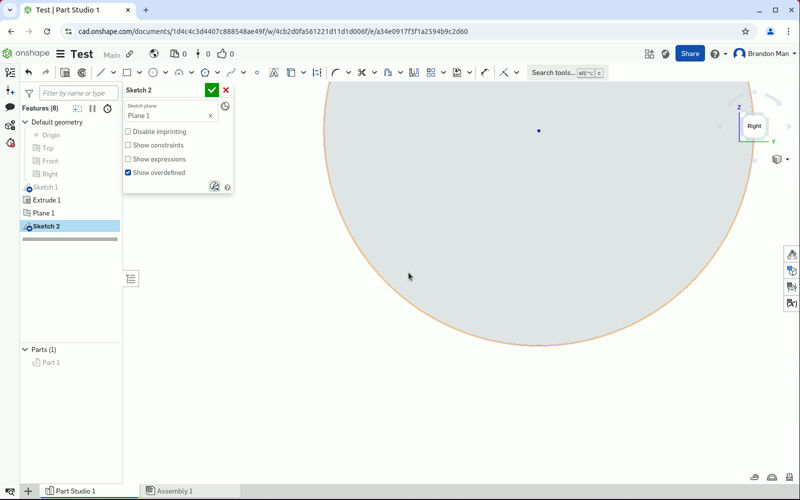
scroll(-6)
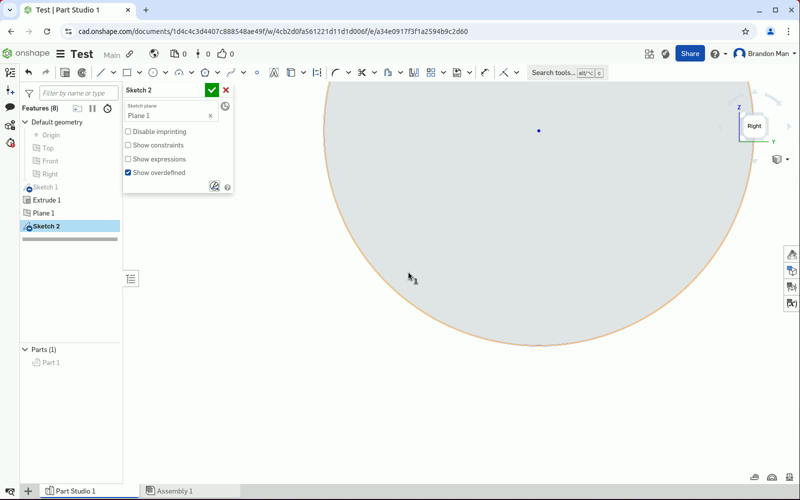
scroll(-6)
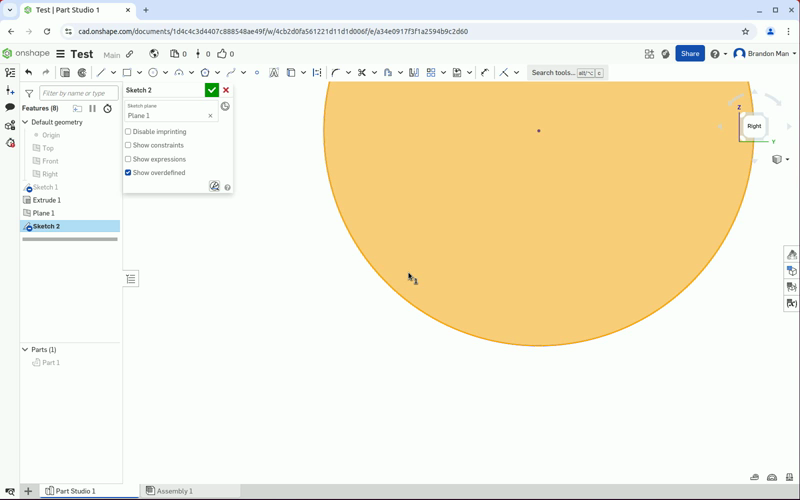
scroll(-6)
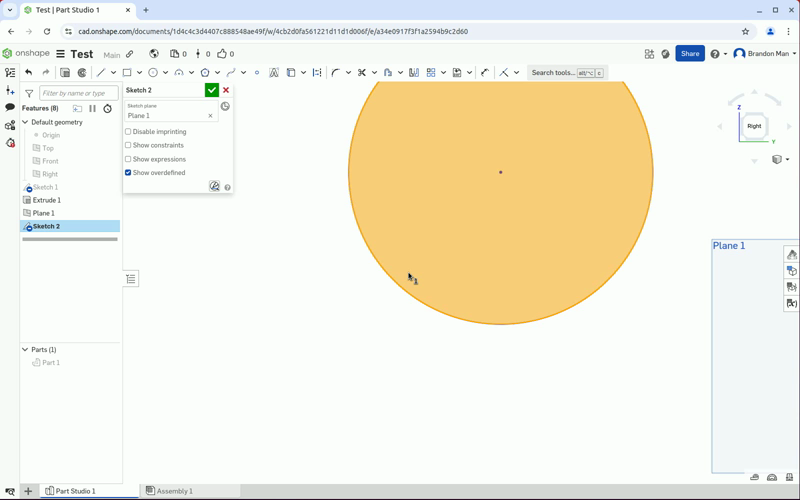
scroll(-6)
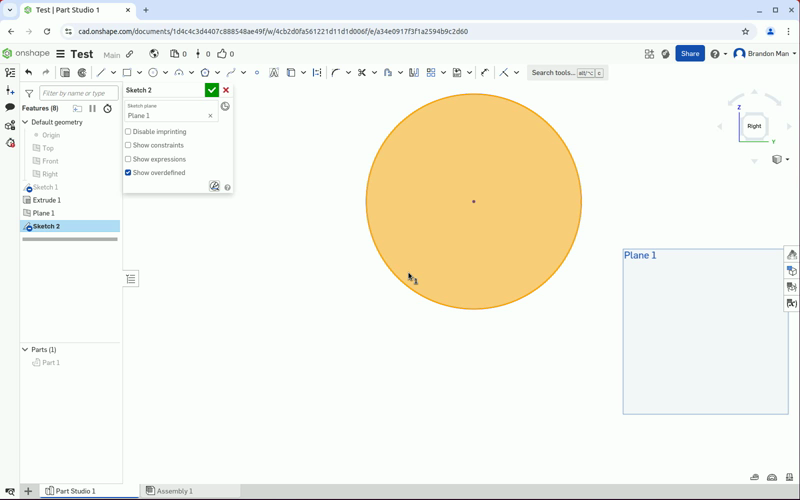
scroll(-6)
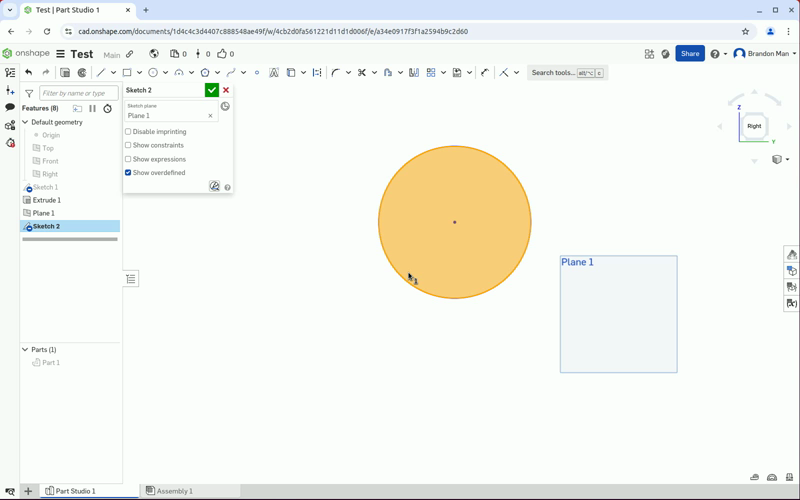
scroll(-6)
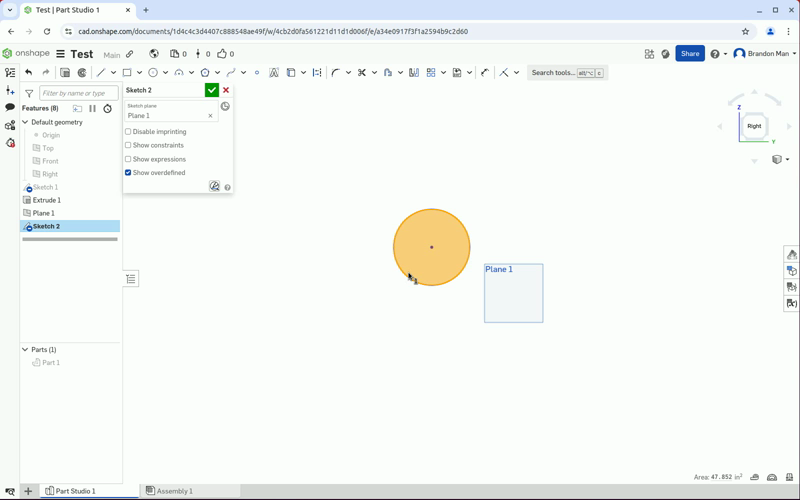
scroll(-6)
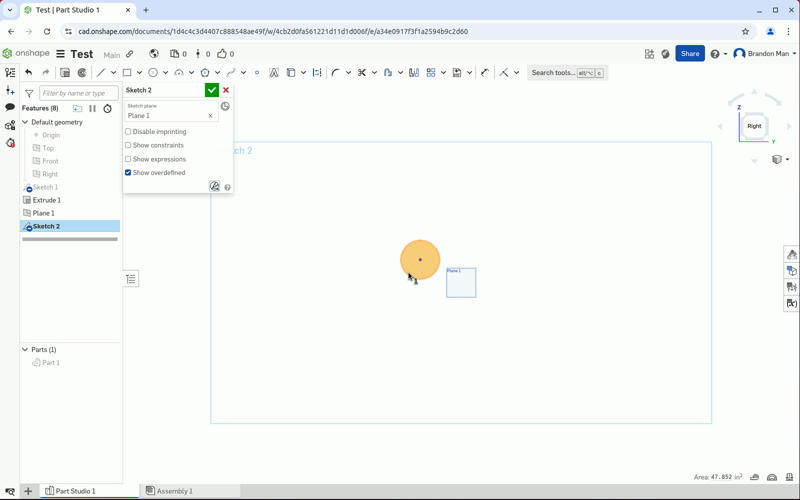
mouse_move(73, 352)
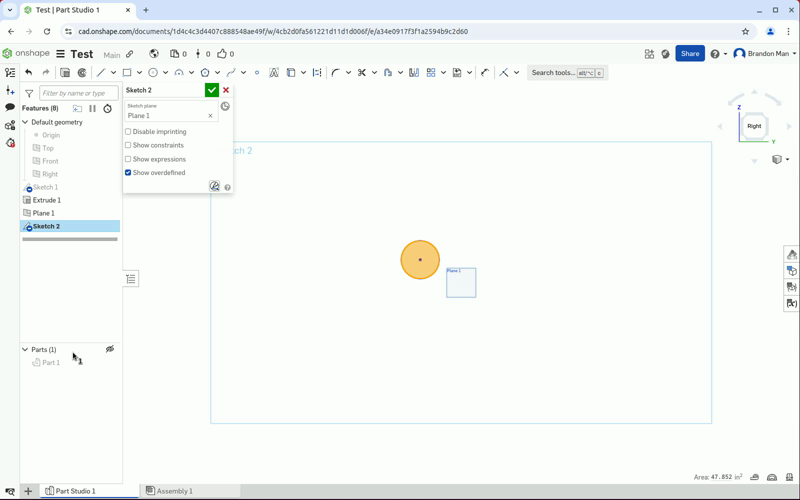
key(shift+y)
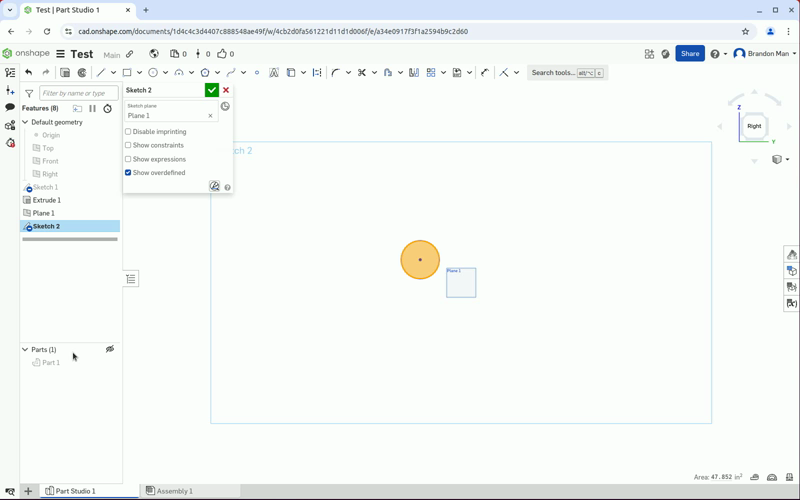
key(shift+e)
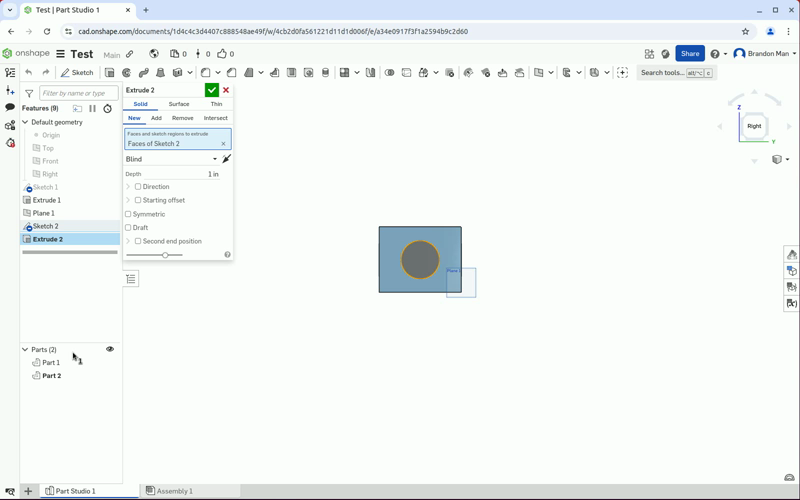
mouse_move(143, 106)
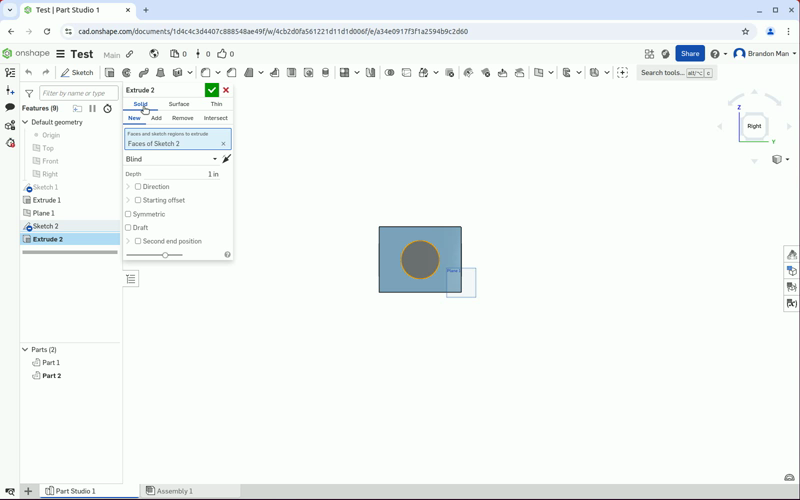
click(143, 106)
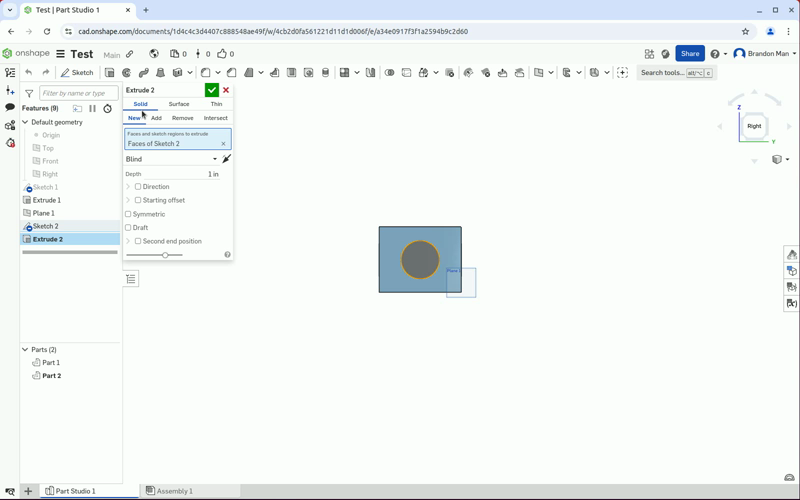
mouse_move(137, 120)
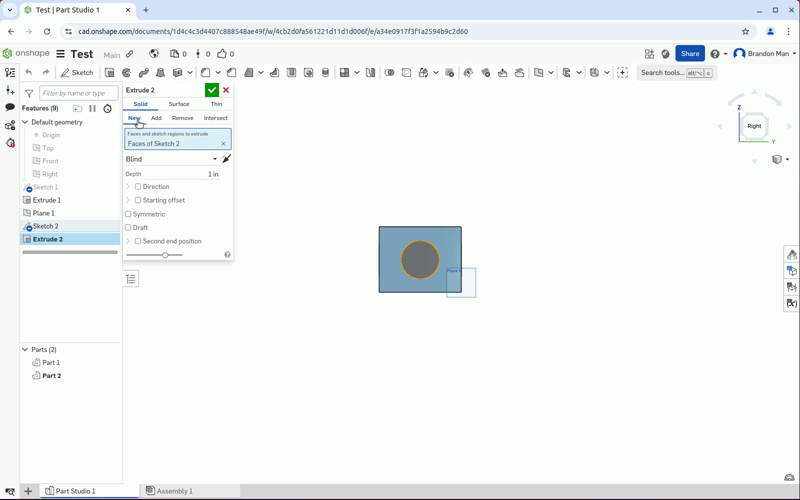
click(137, 120)
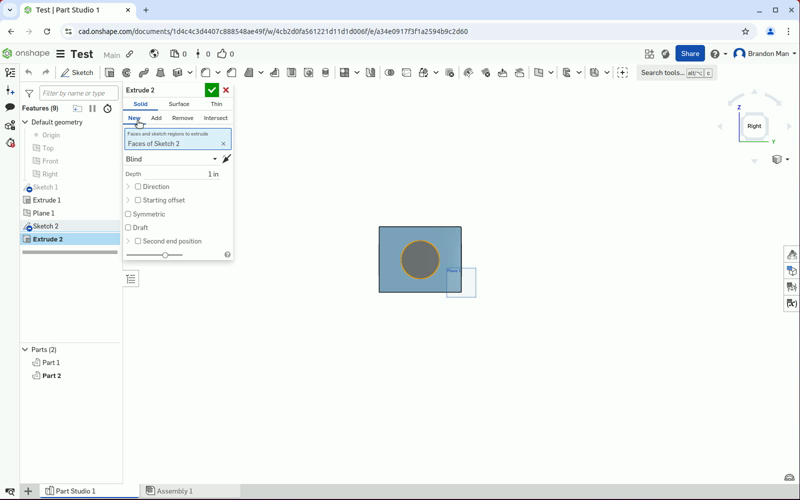
key(tab, 4)
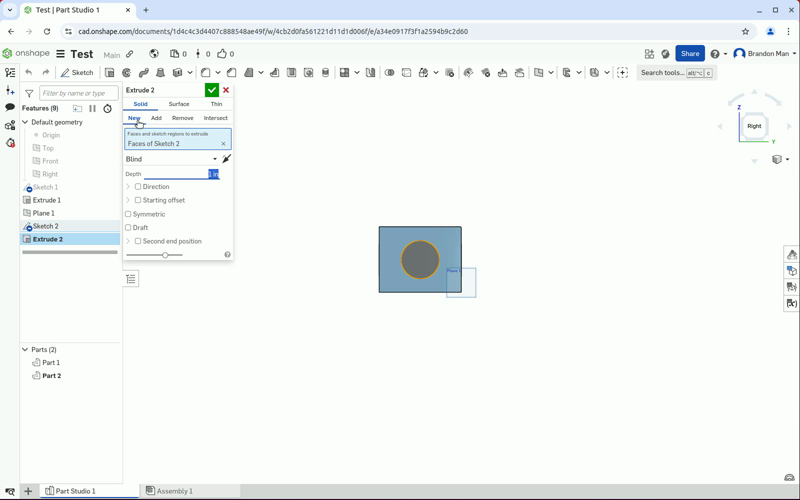
text(13.48)
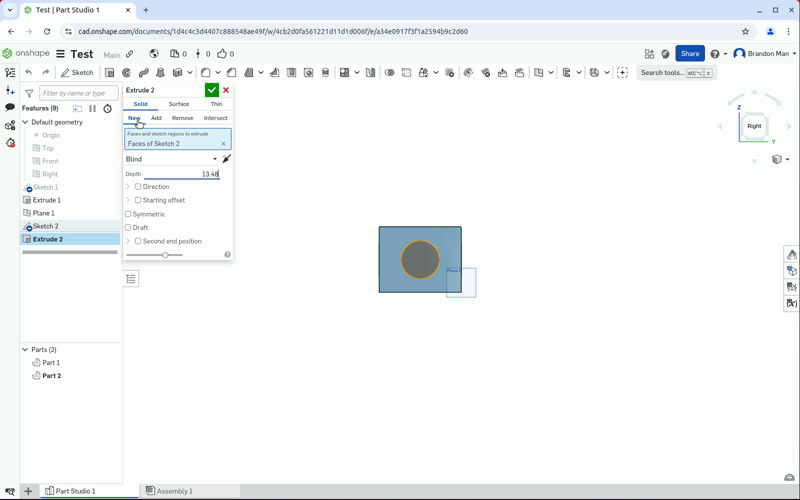
key(enter)
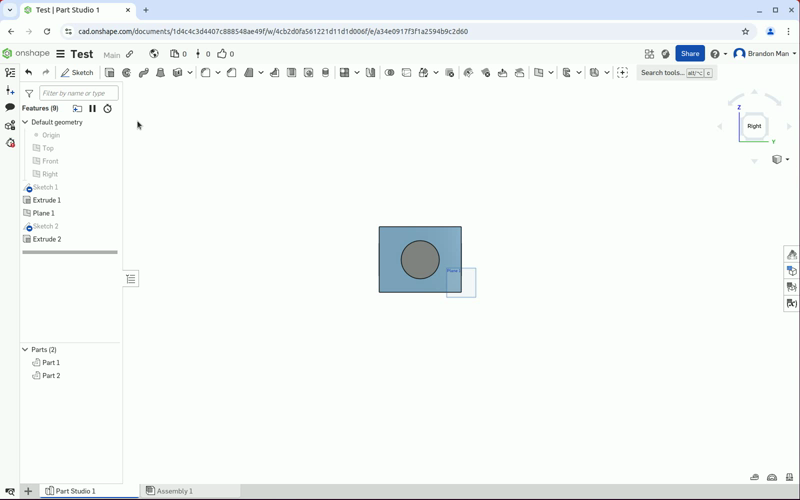
key(shift+h)
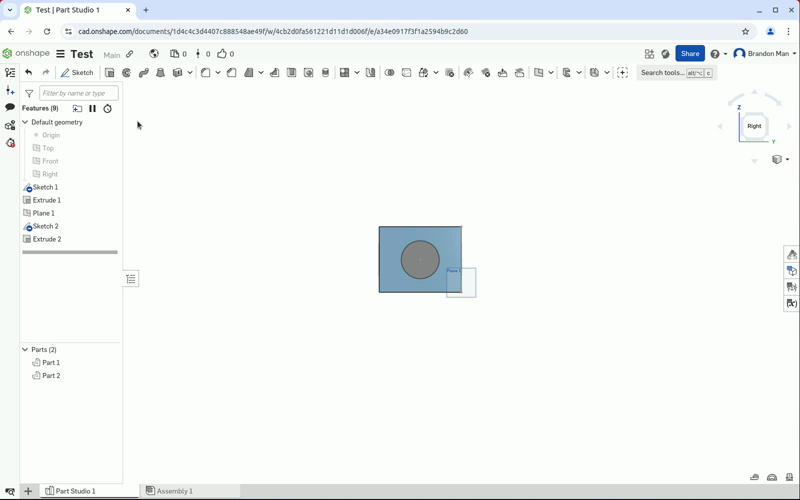
key(shift+h)
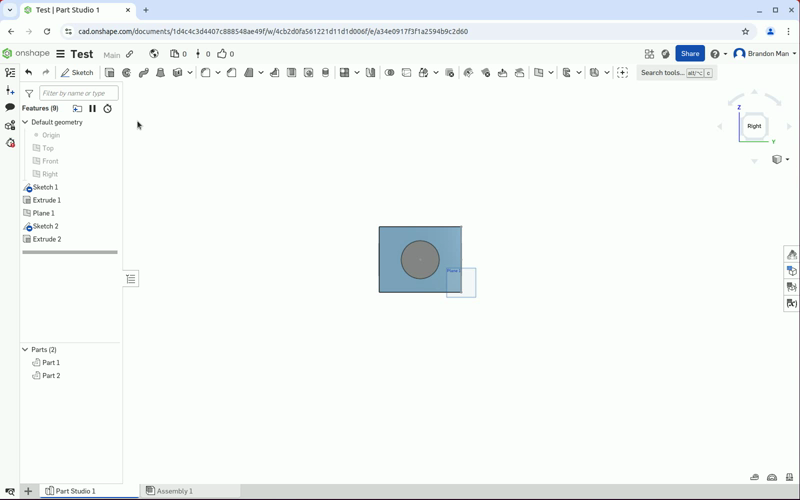
key(shift+7)
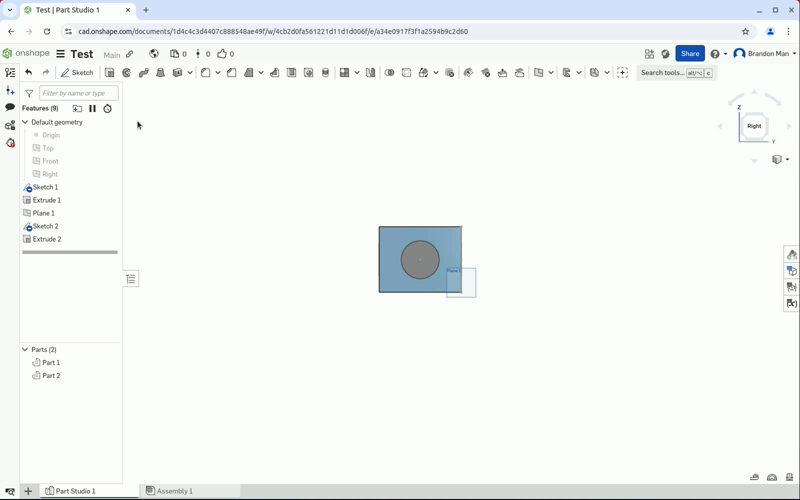
key(right, 2)
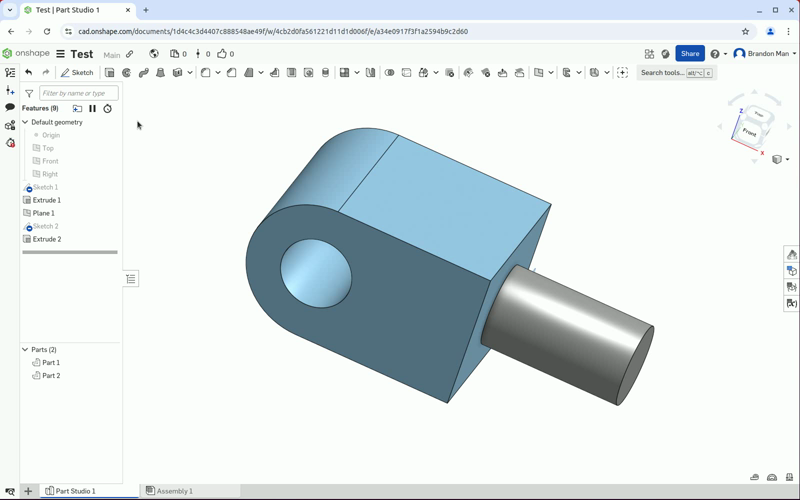
key(down, 2)
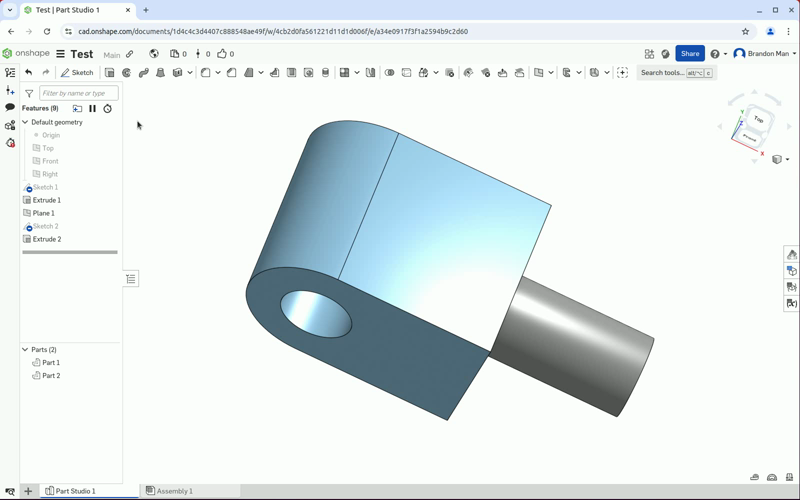
key(up, 2)
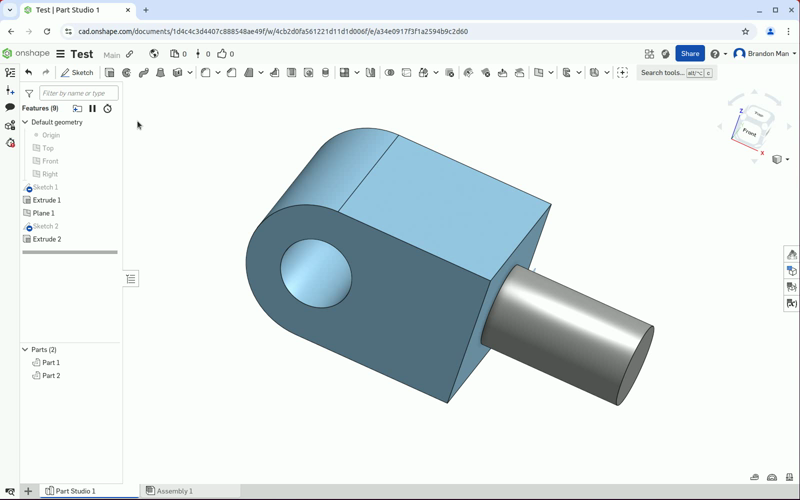
key(left, 2)
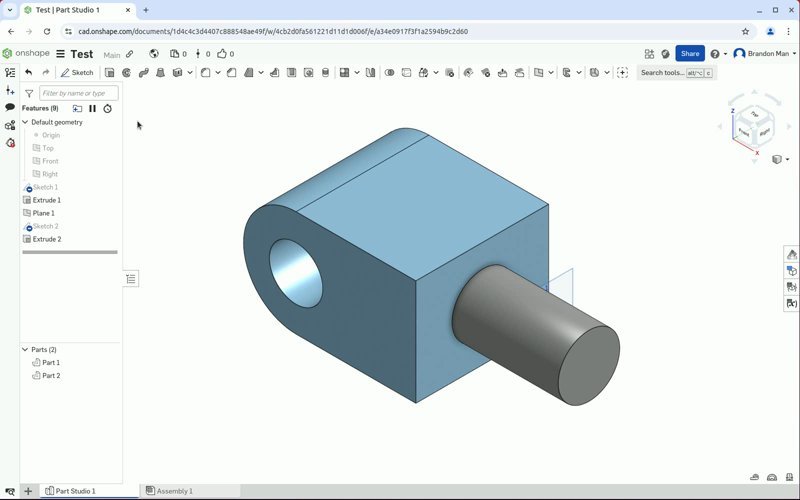
mouse_move(73, 189)
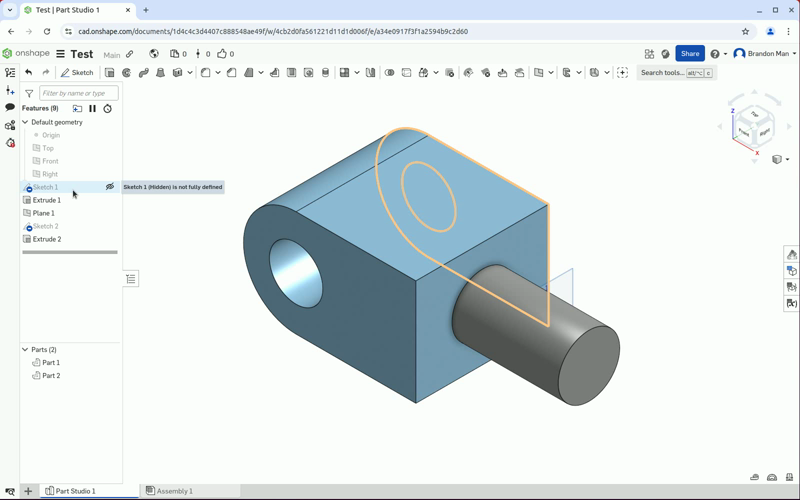
click(73, 189)